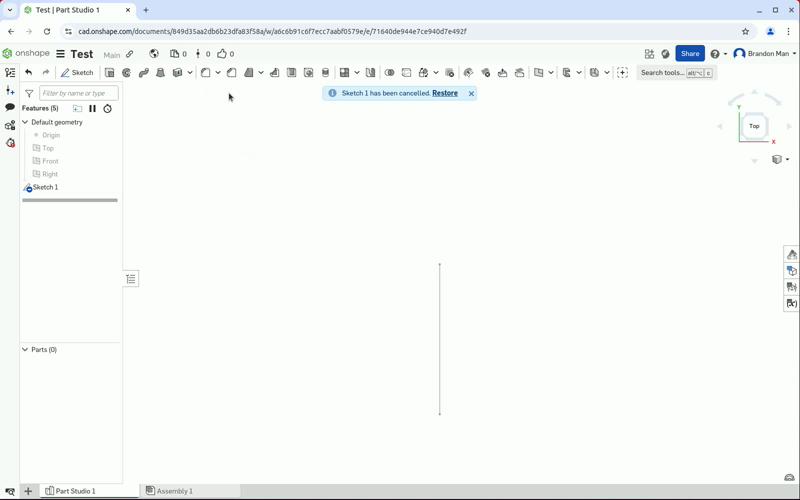
key(shift+h)
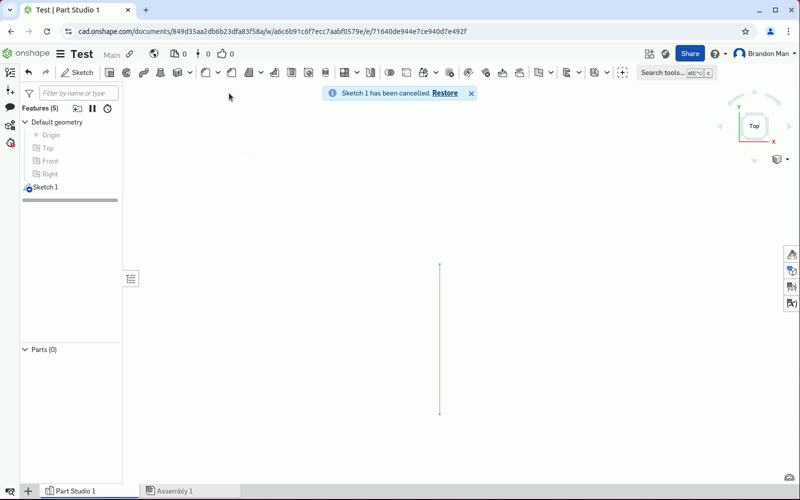
key(shift+s)
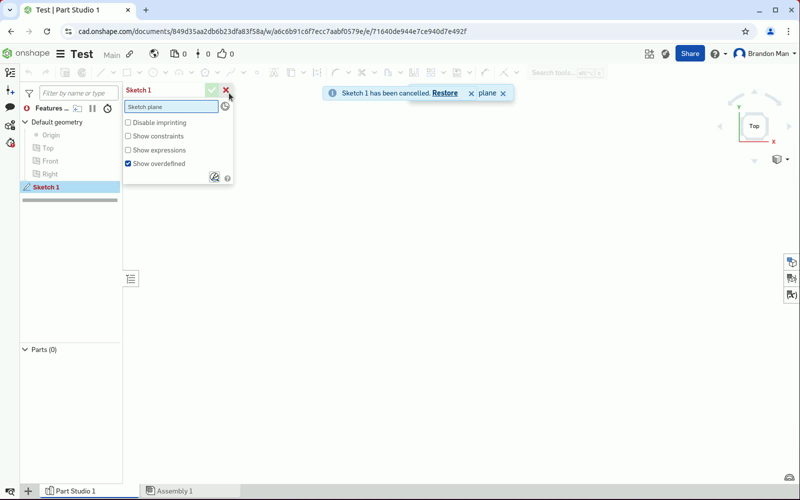
mouse_move(73, 150)
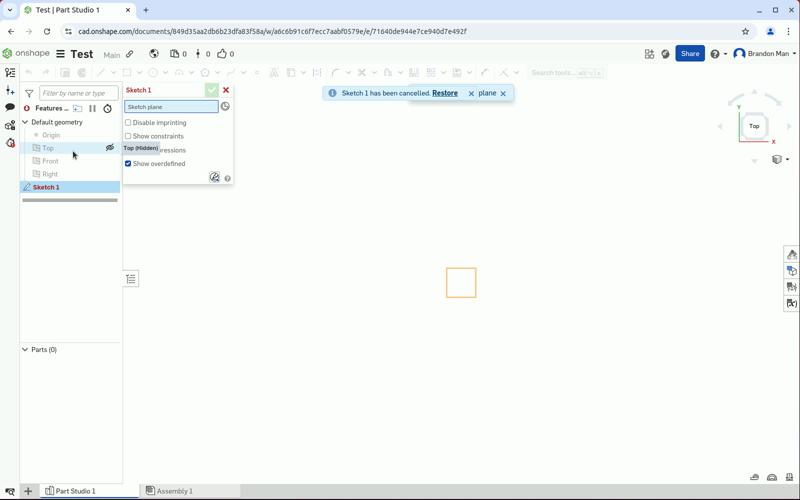
click(73, 150)
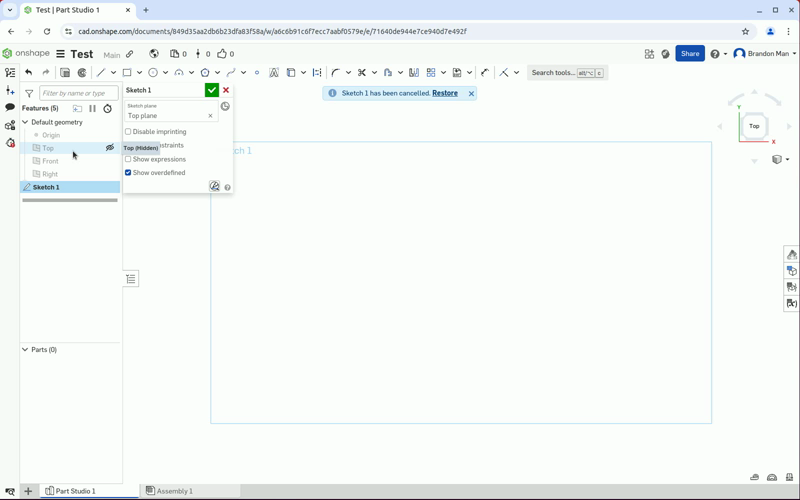
mouse_move(73, 352)
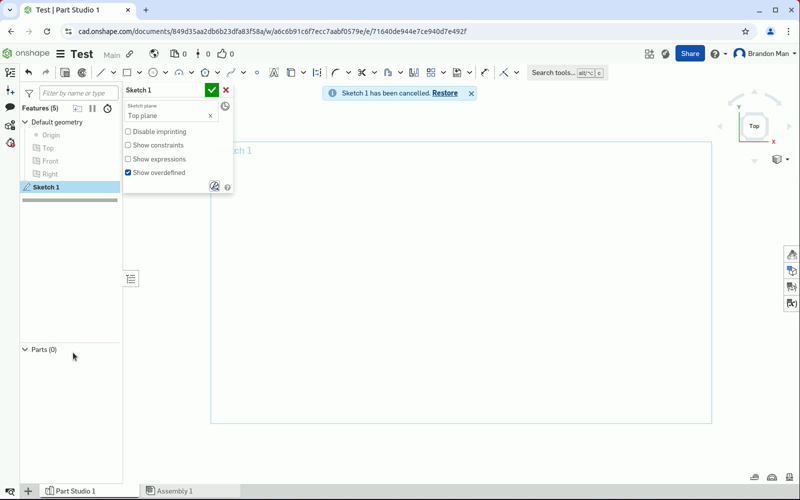
key(y)
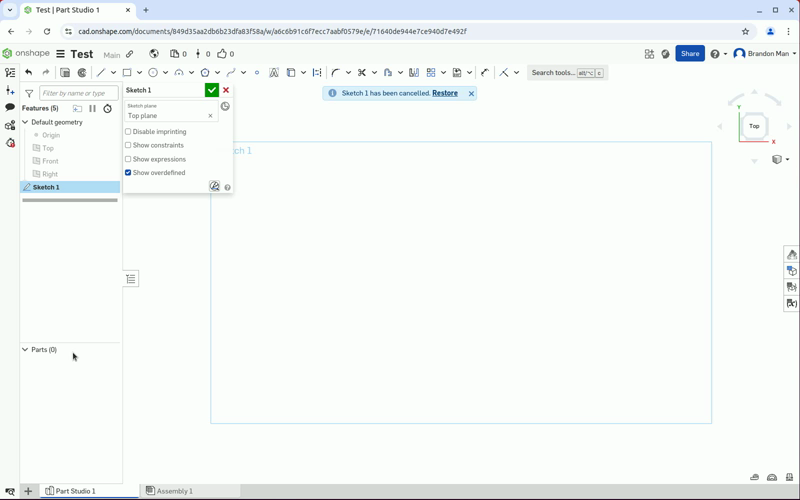
key(l)
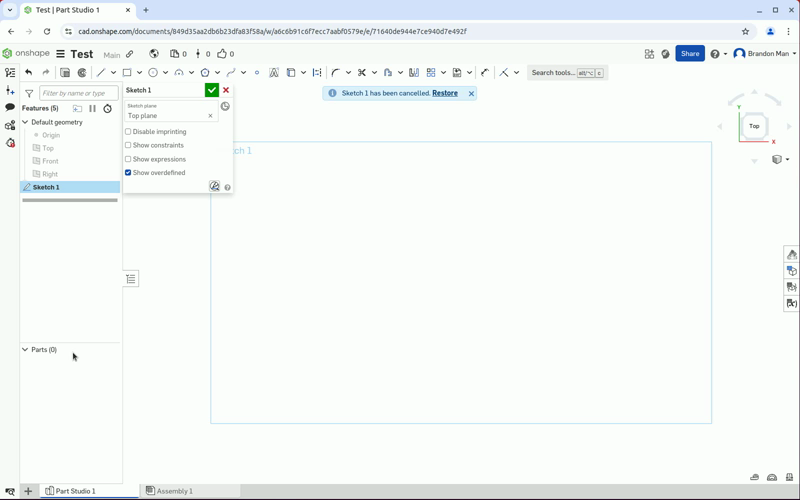
key_down(shift)
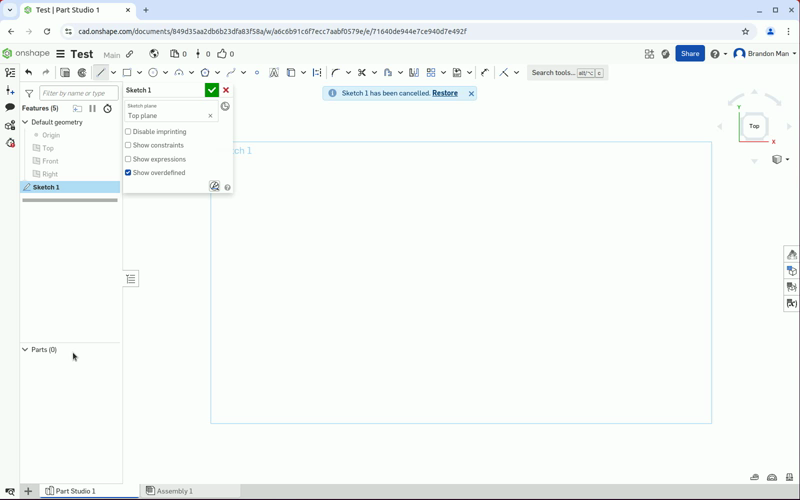
mouse_move(348, 376)
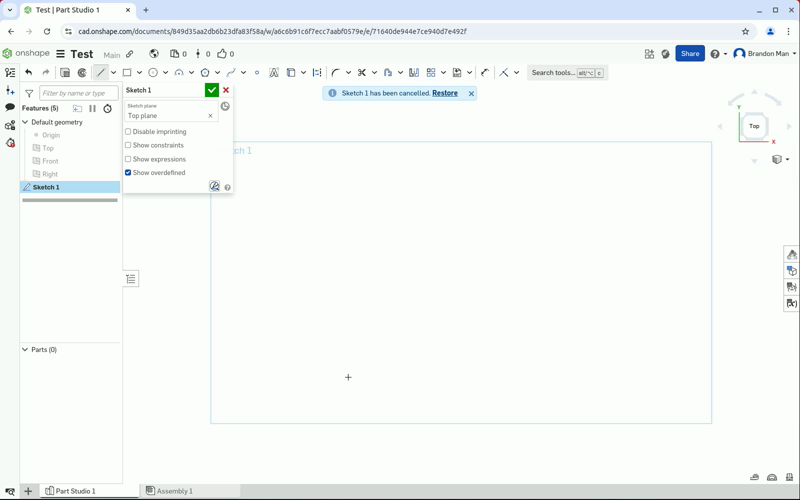
click(348, 376)
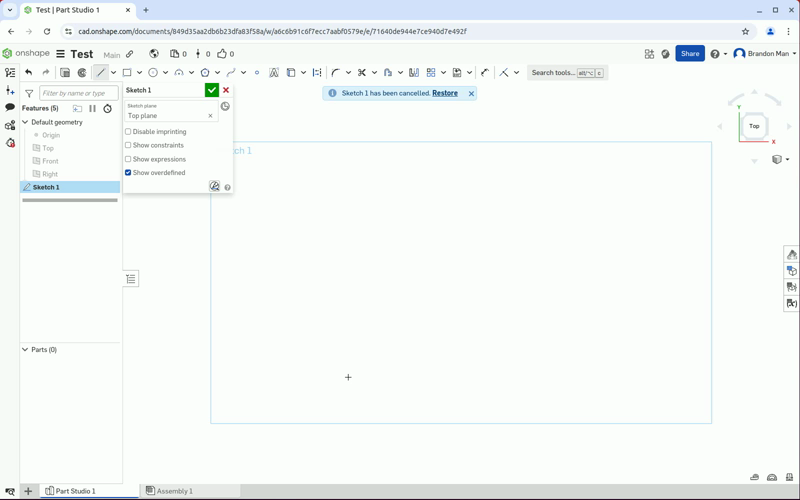
key_up(shift)
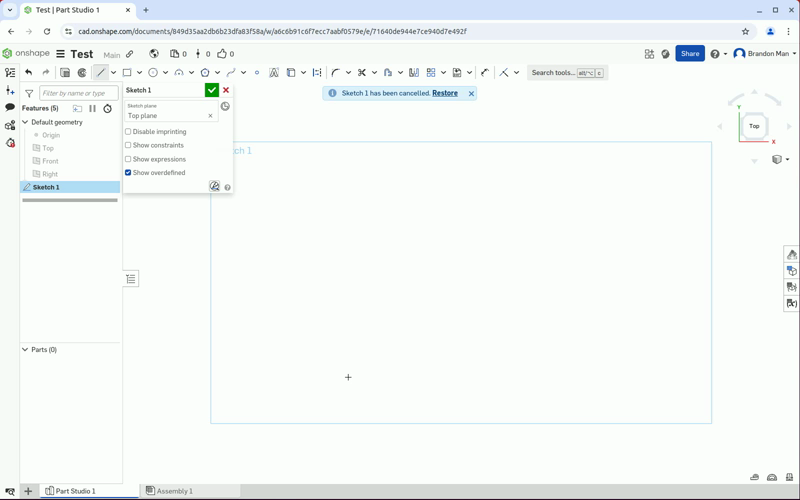
key_down(shift)
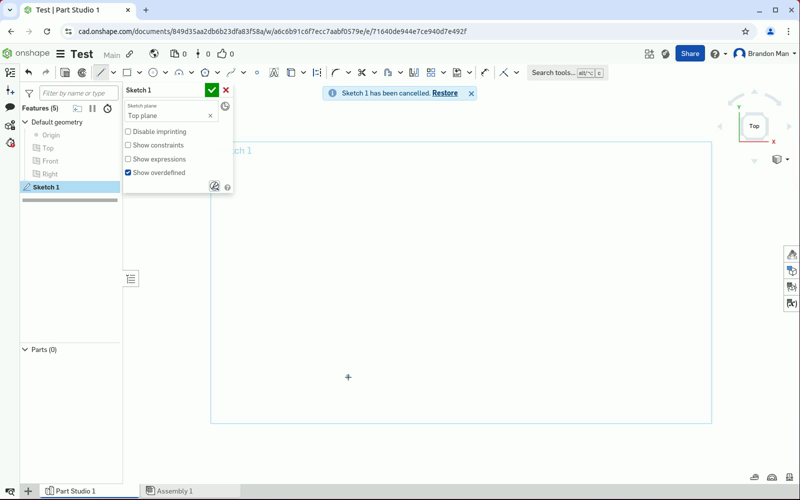
mouse_move(572, 376)
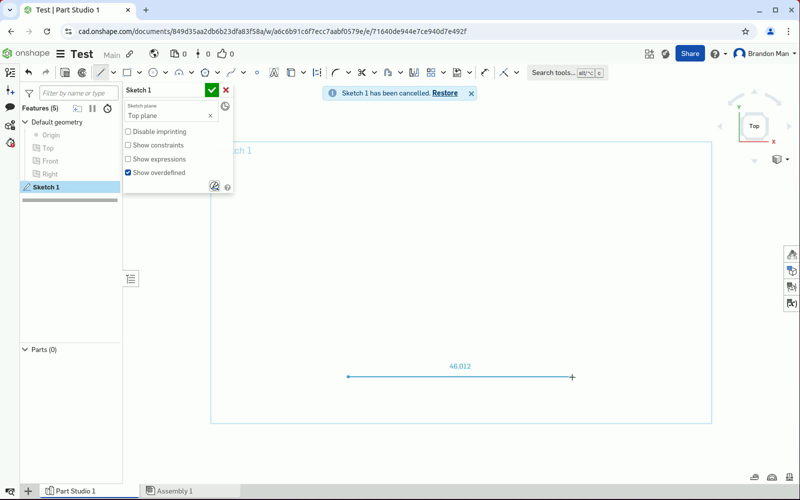
click(572, 376)
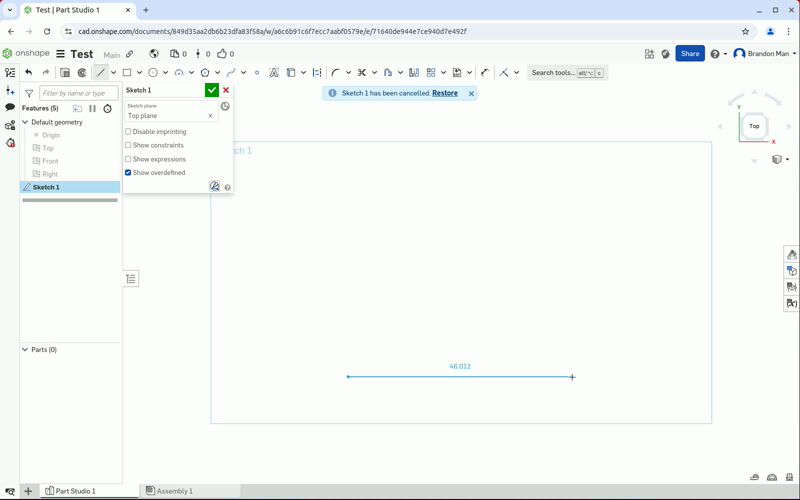
key_up(shift)
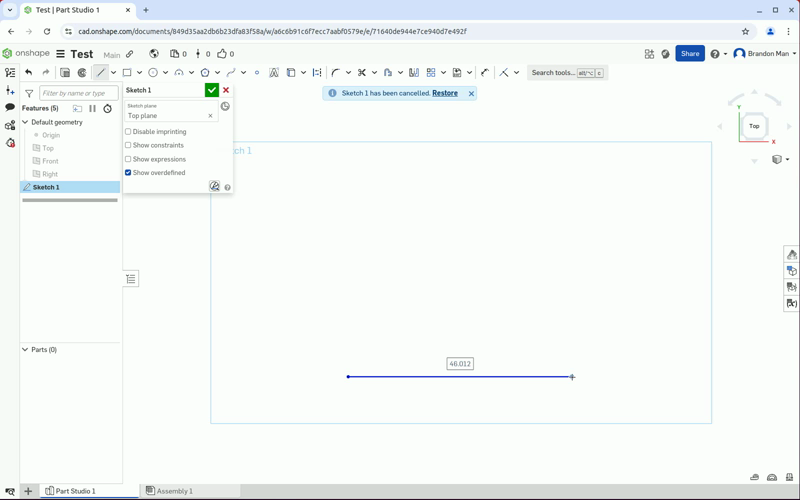
key_down(shift)
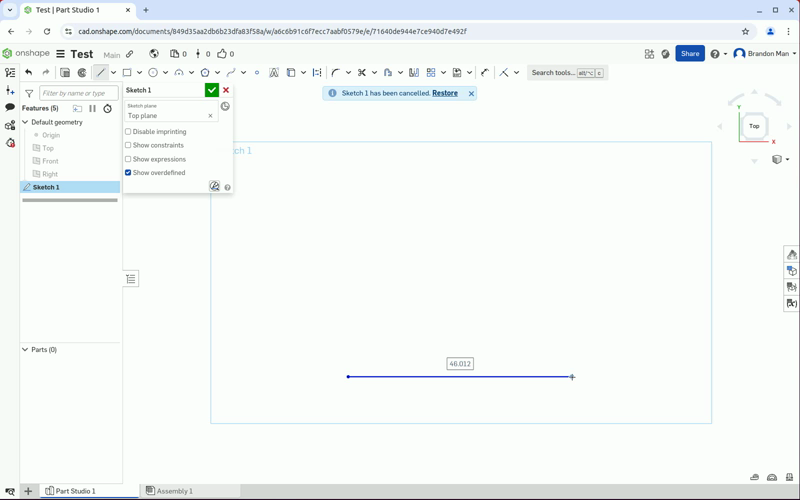
mouse_move(572, 190)
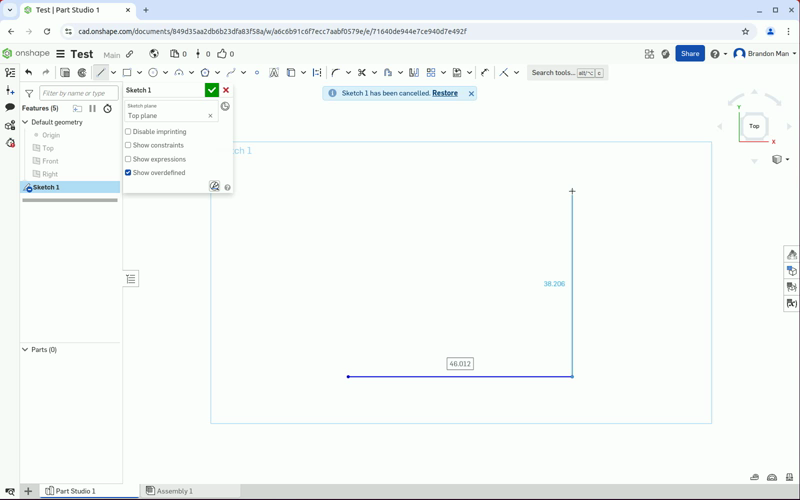
click(572, 190)
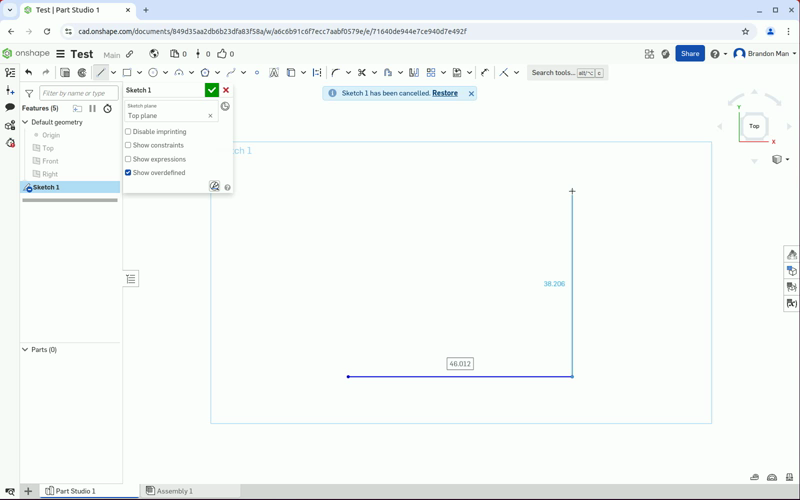
key_up(shift)
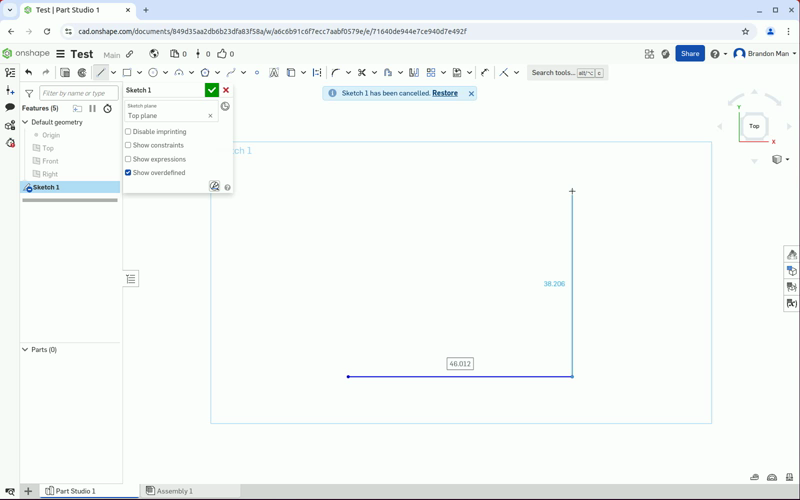
key_down(shift)
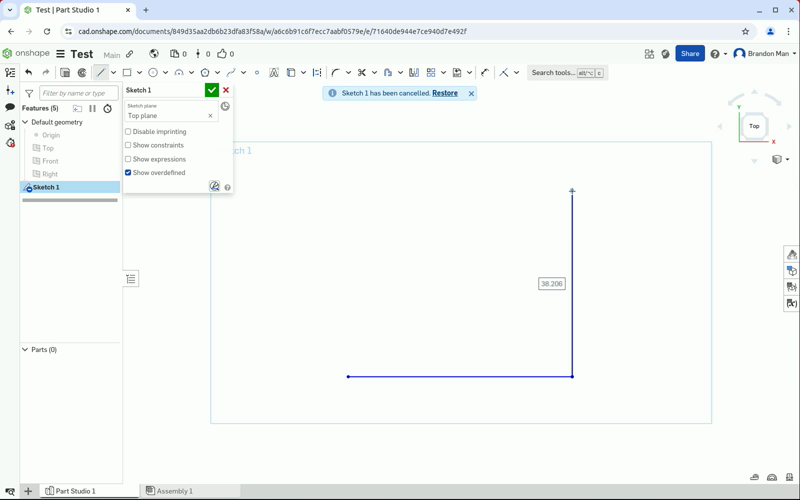
mouse_move(348, 190)
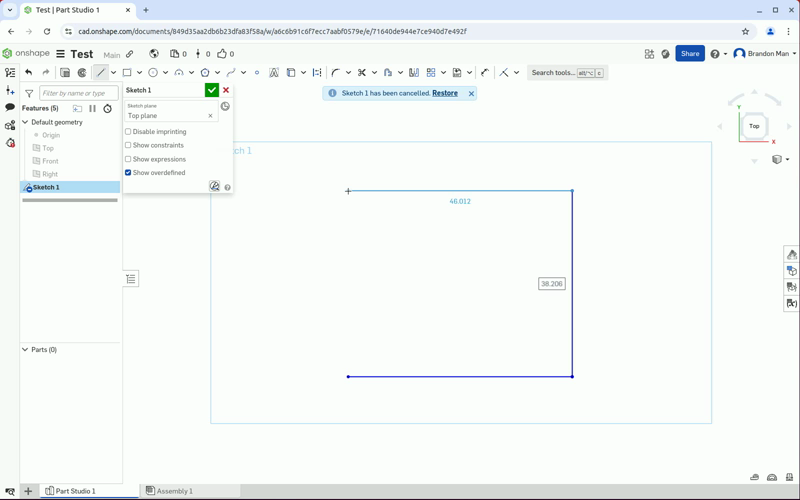
click(348, 190)
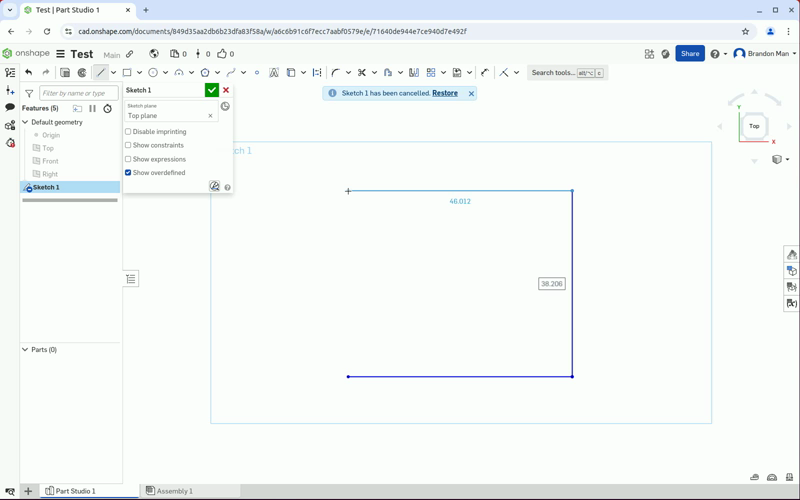
key_up(shift)
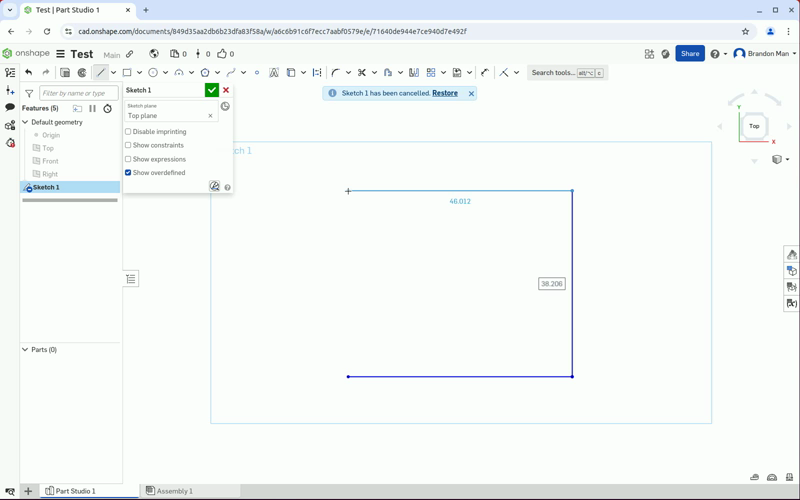
key_down(shift)
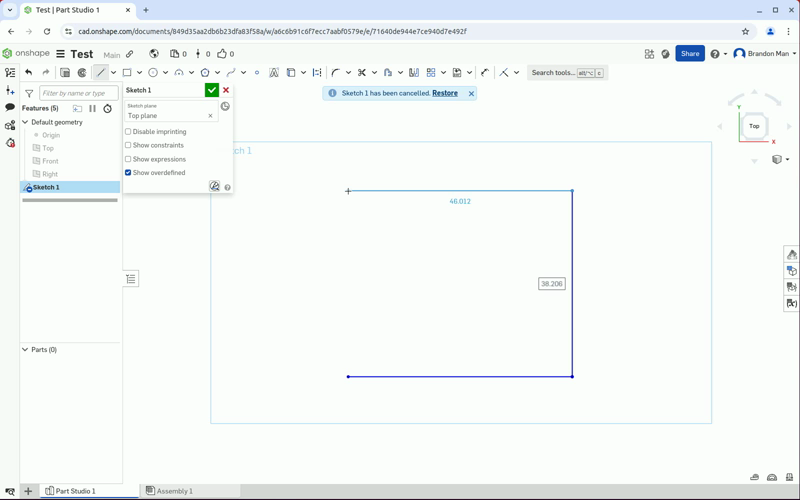
mouse_move(348, 376)
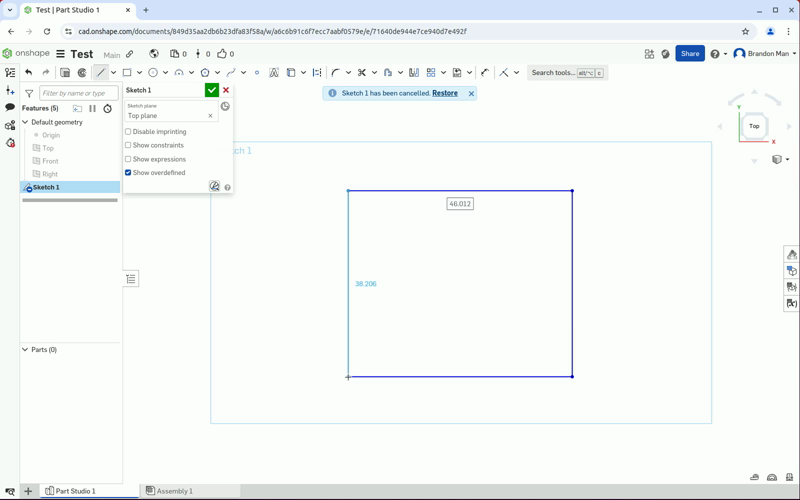
key_up(shift)
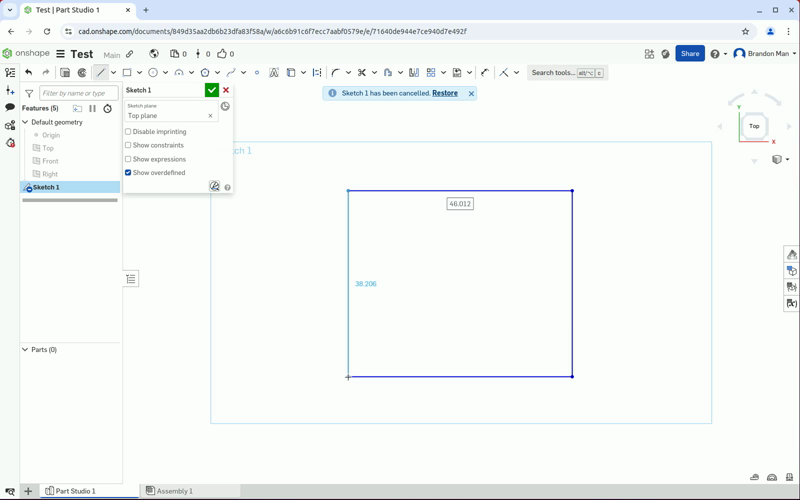
click(348, 376)
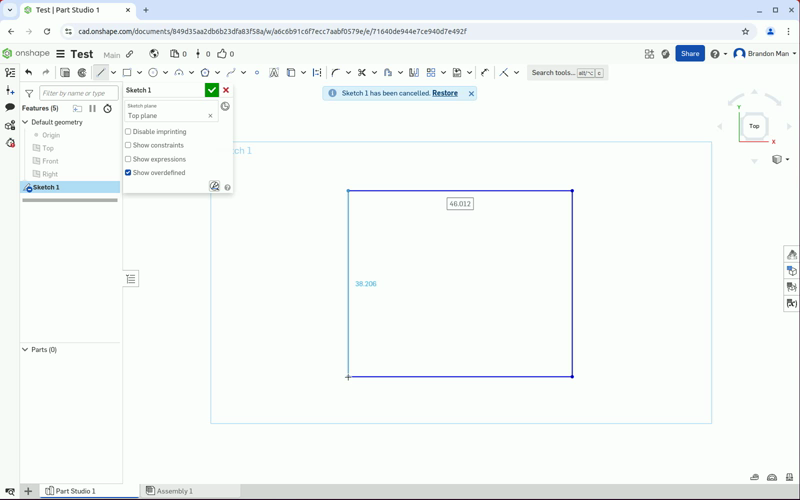
key(esc)
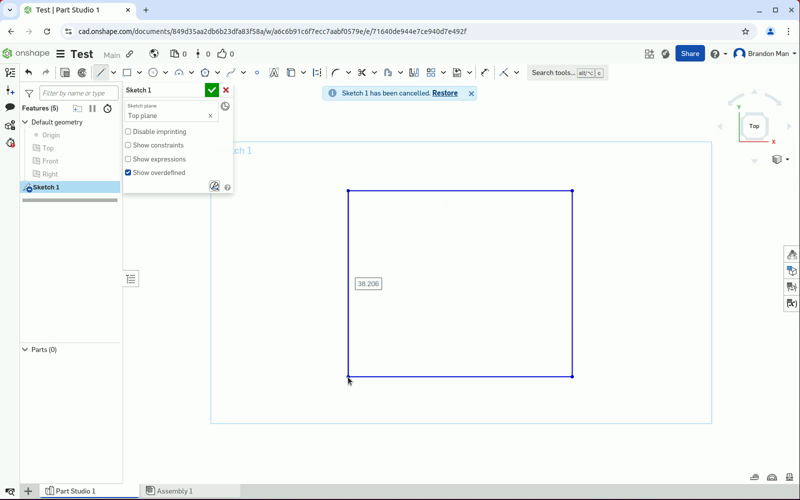
mouse_move(446, 293)
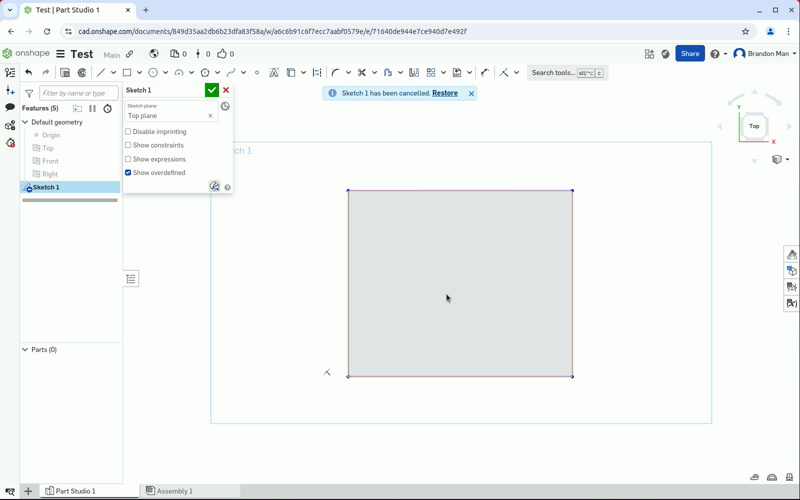
click(446, 293)
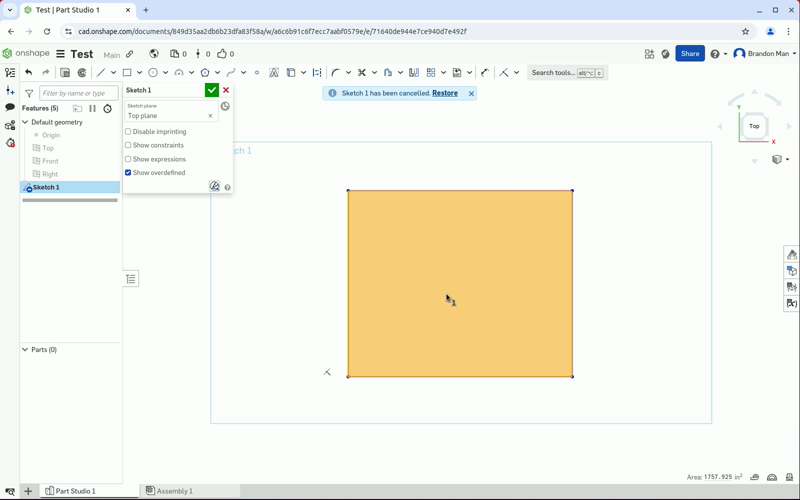
mouse_move(73, 352)
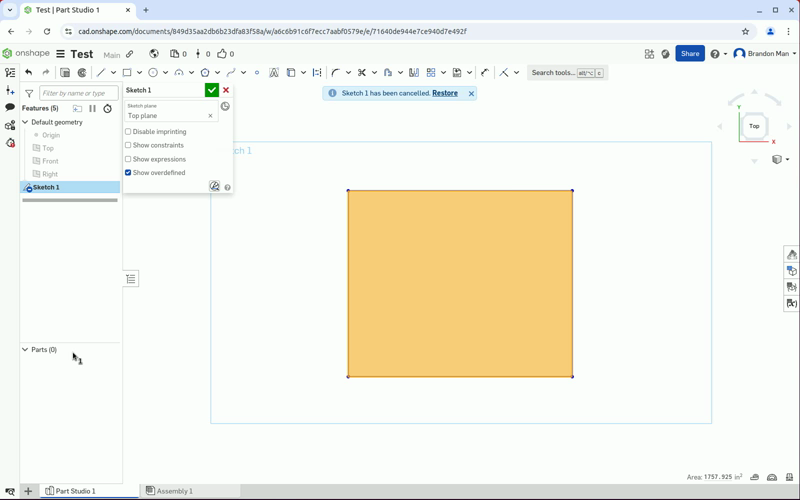
key(shift+y)
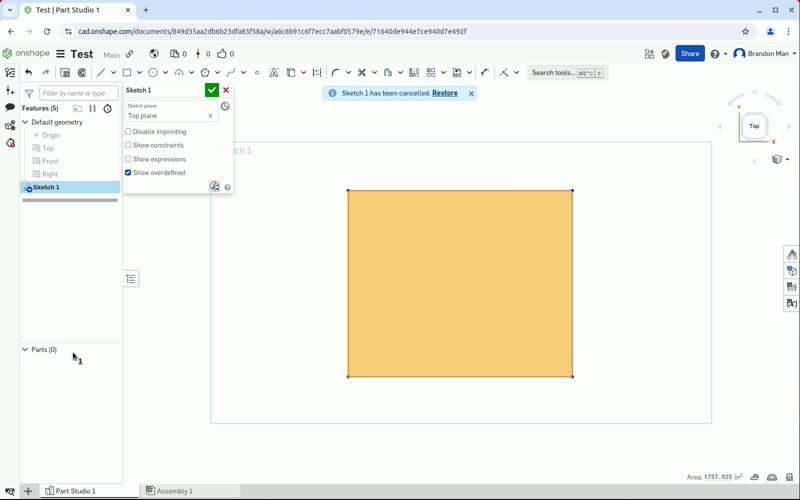
key(shift+e)
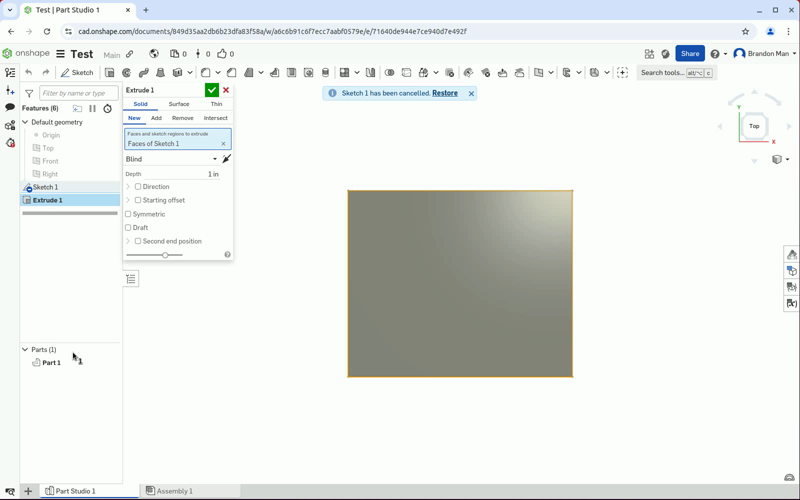
mouse_move(143, 106)
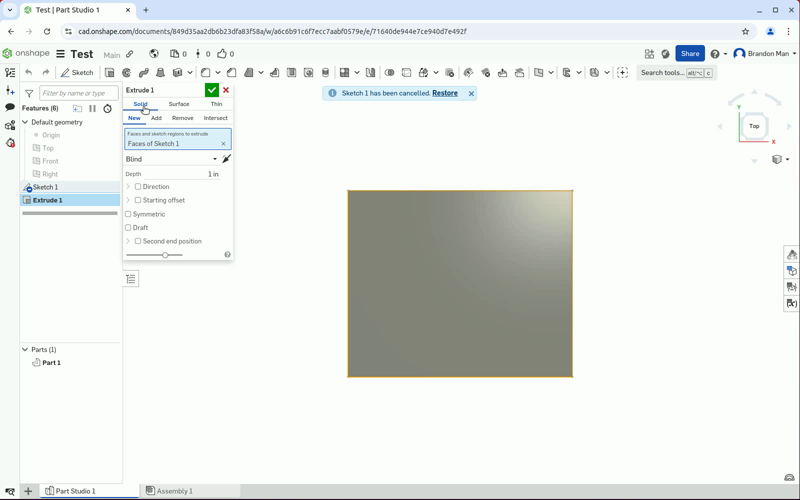
click(143, 106)
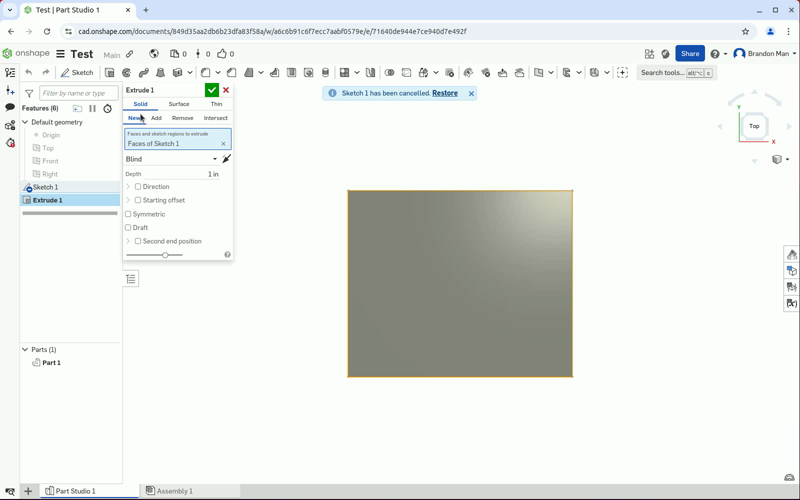
mouse_move(137, 120)
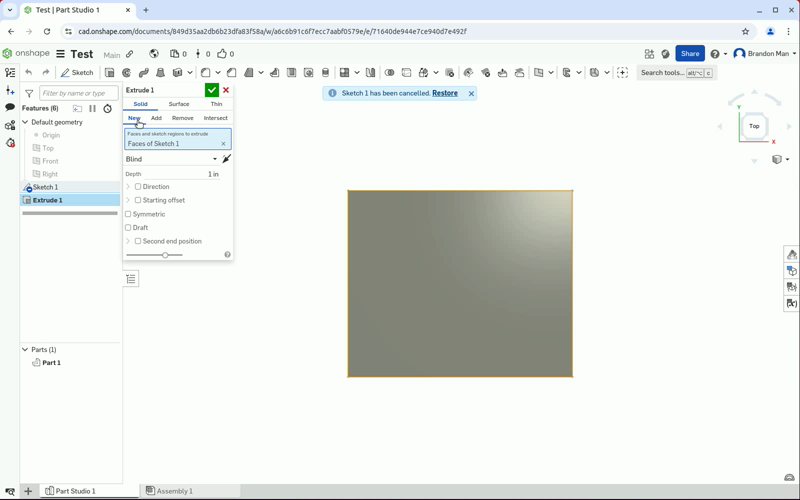
click(137, 120)
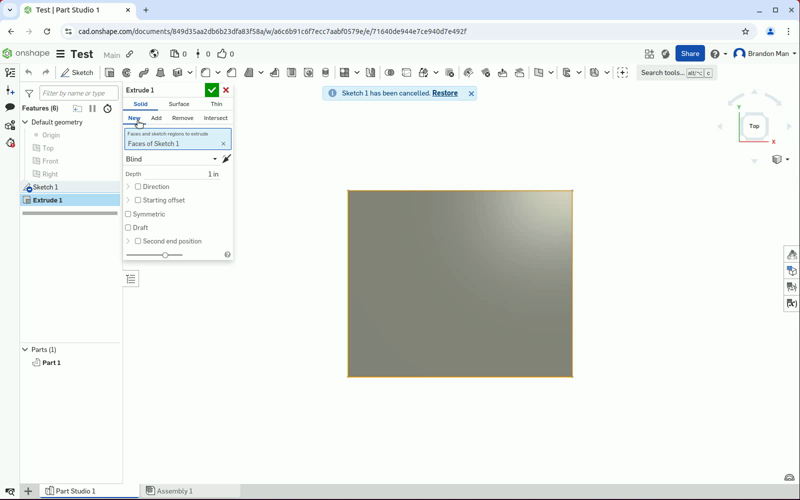
key(tab, 4)
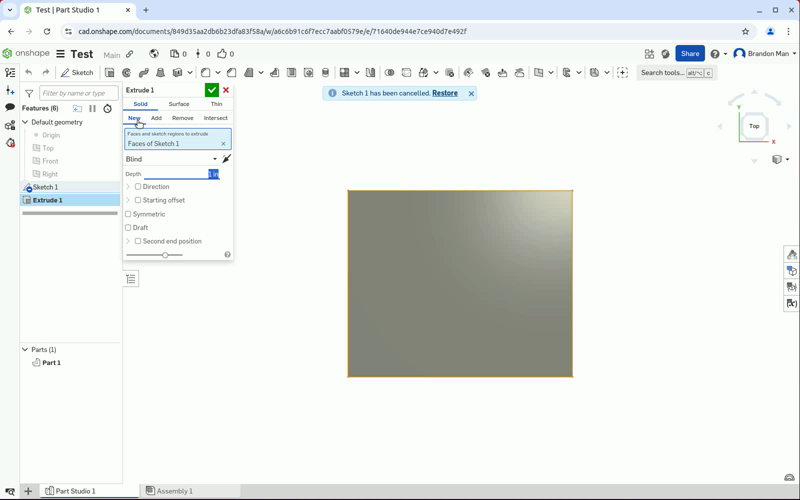
text(15.405)
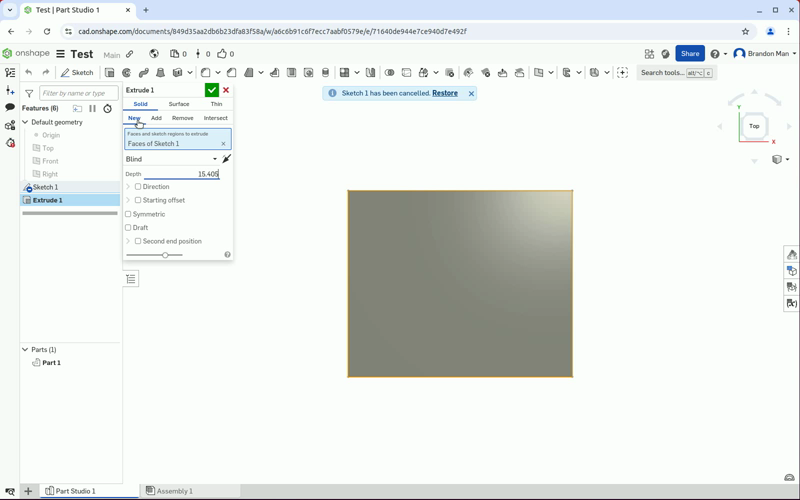
key(enter)
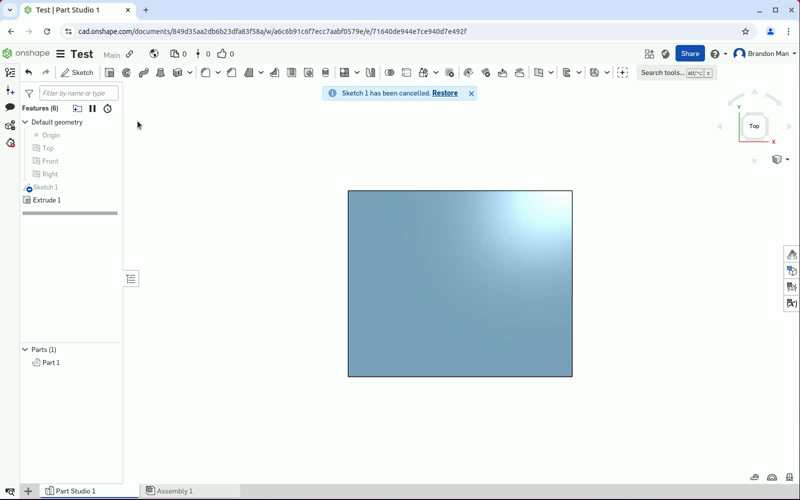
key(shift+h)
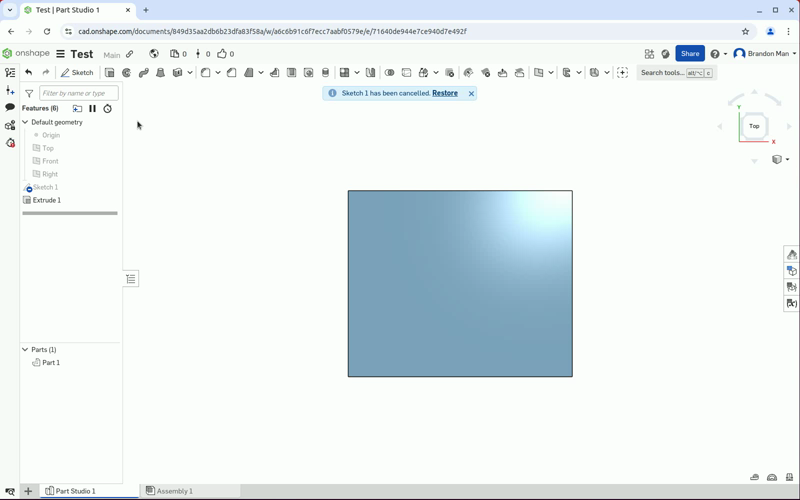
key(shift+h)
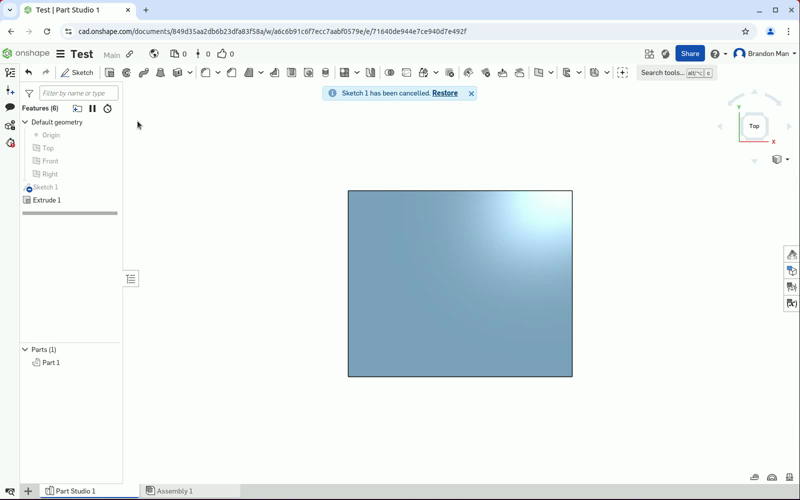
mouse_move(73, 189)
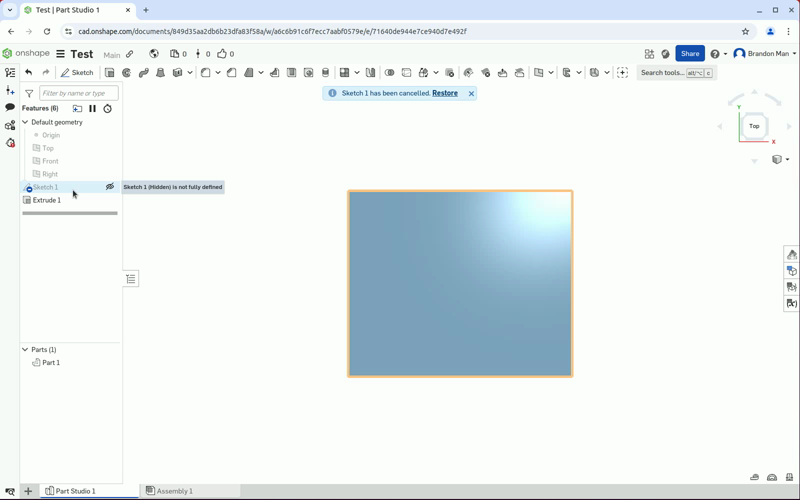
click(73, 189)
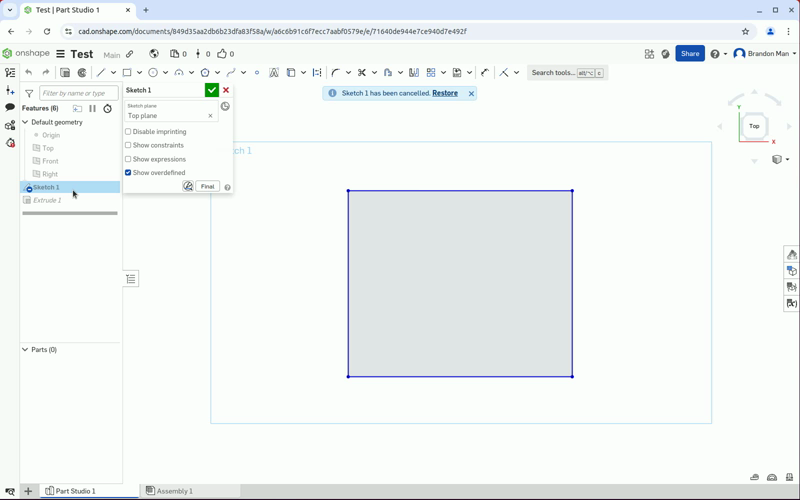
mouse_move(229, 92)
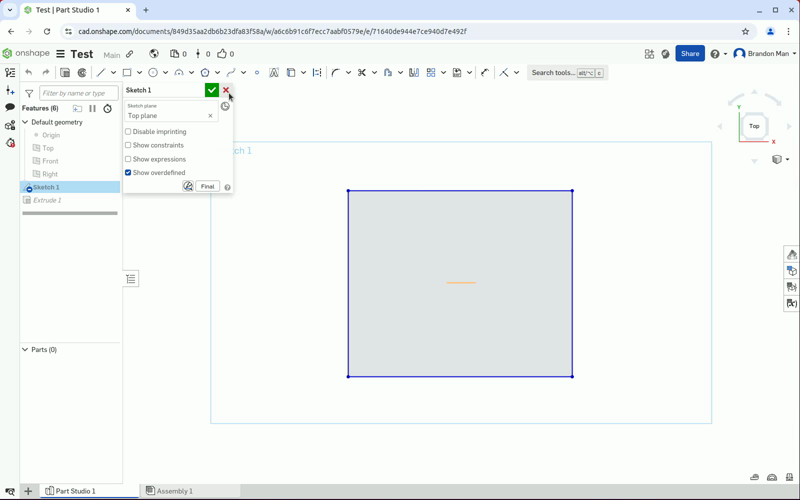
click(229, 92)
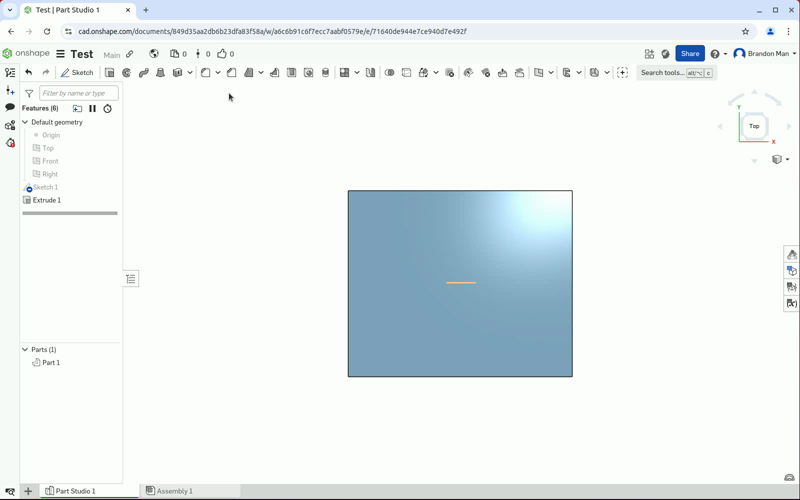
mouse_move(541, 75)
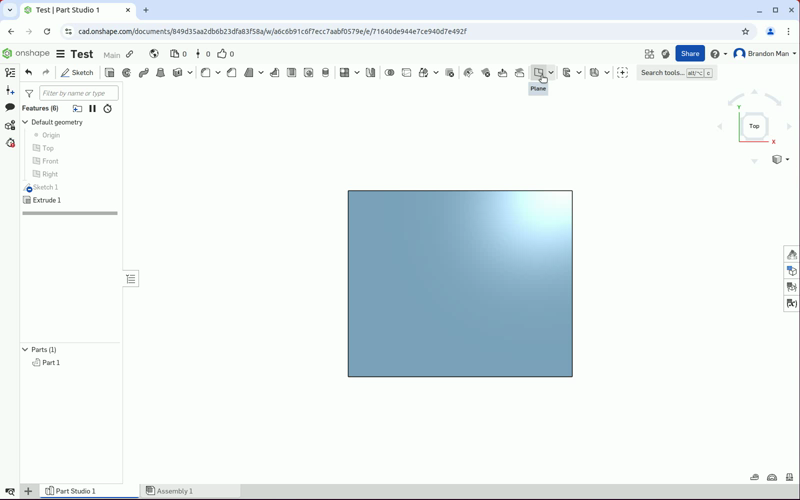
click(541, 75)
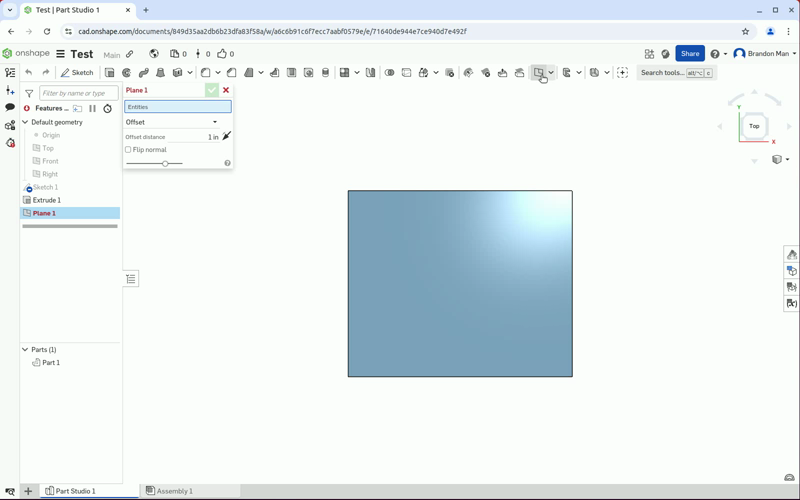
mouse_move(73, 150)
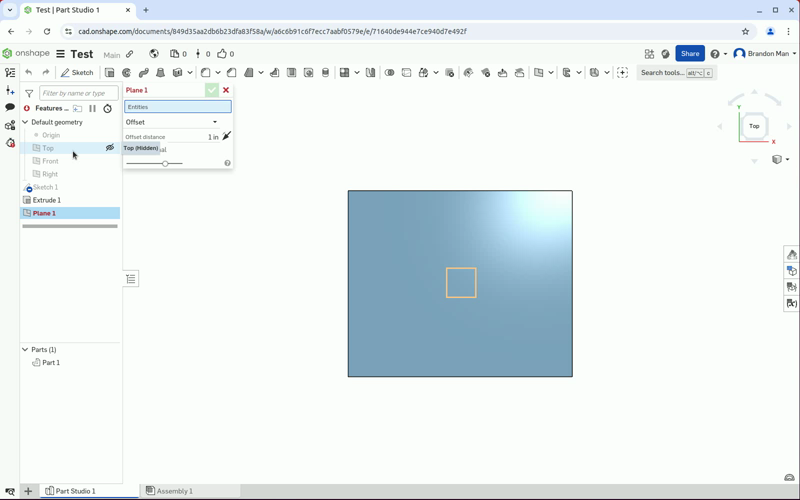
click(73, 150)
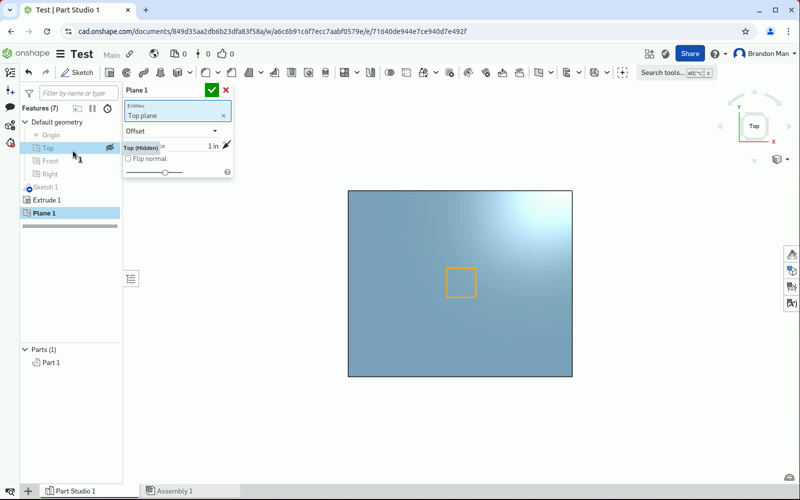
key(tab, 2)
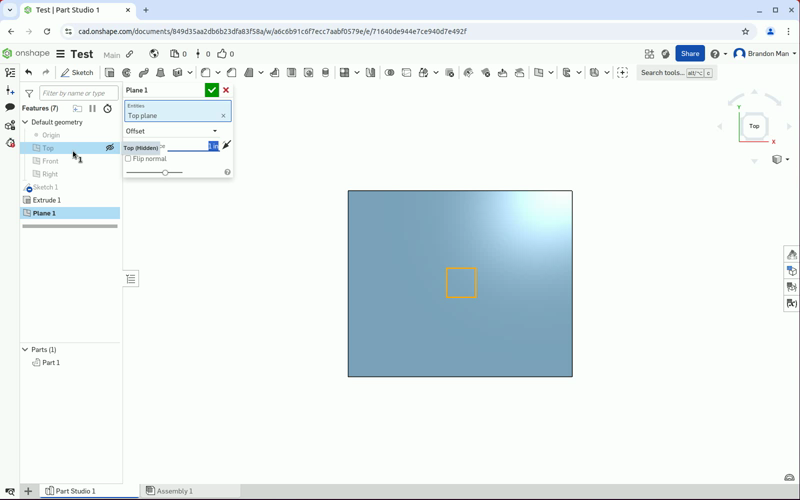
text(15.405)
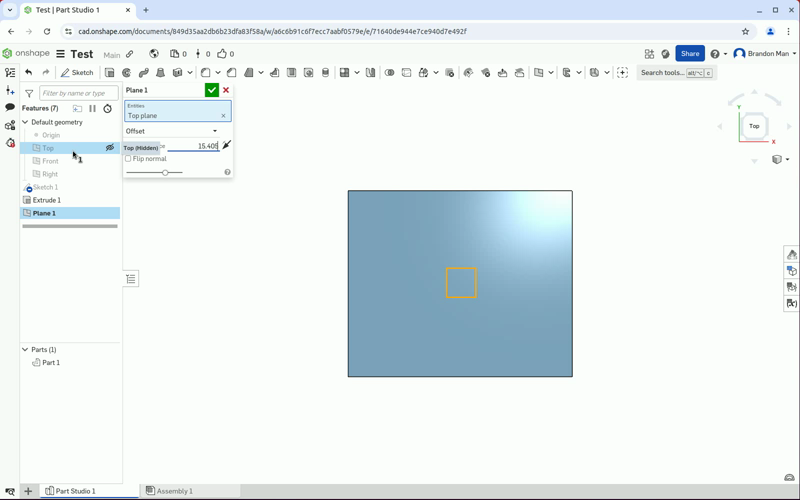
key(enter, 2)
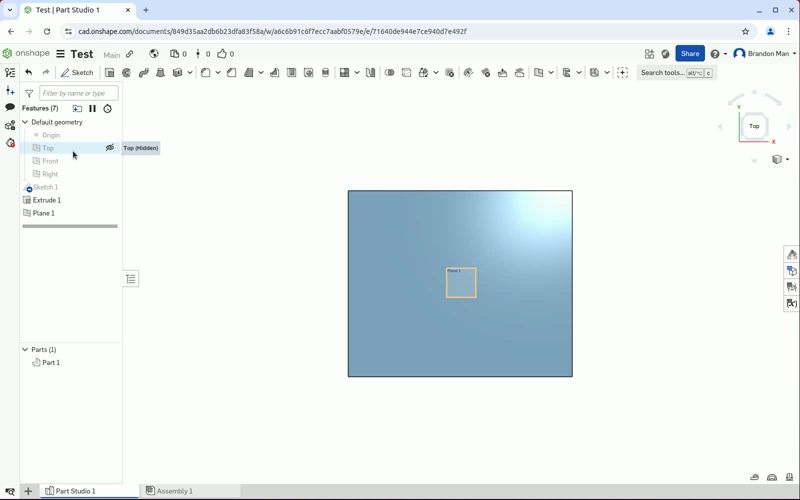
key(shift+s)
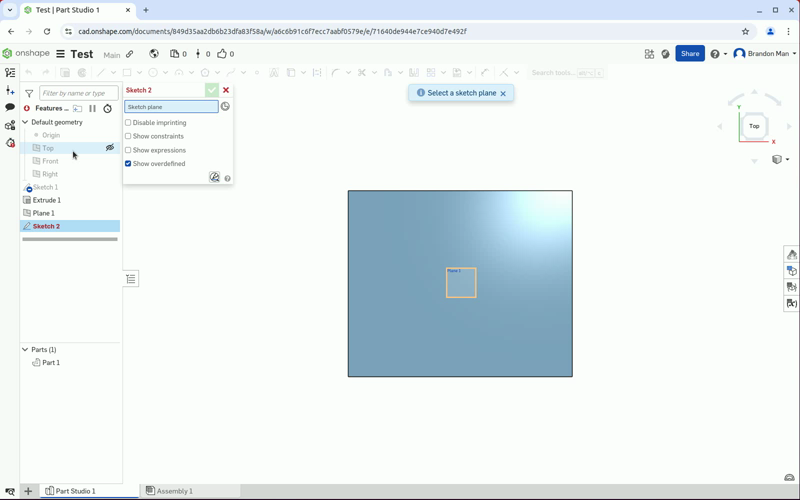
mouse_move(73, 215)
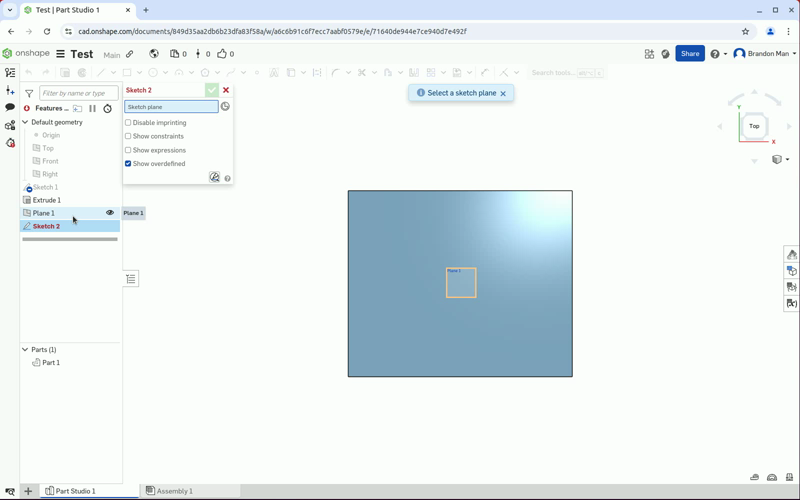
click(73, 215)
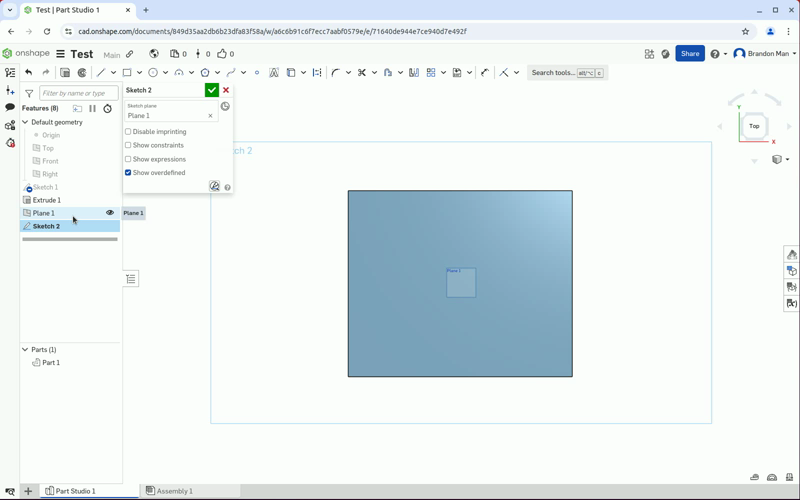
mouse_move(73, 352)
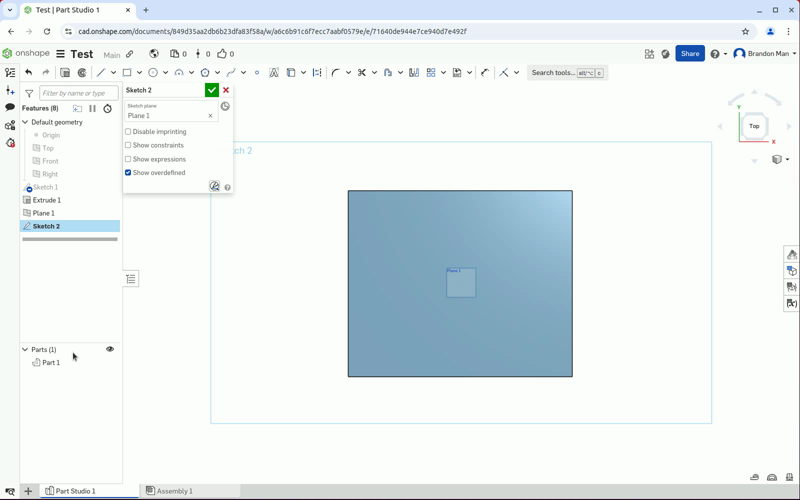
key(y)
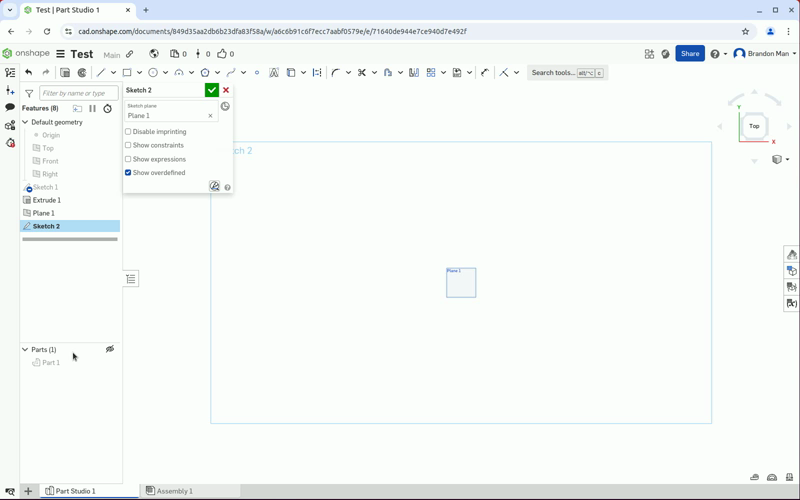
key(l)
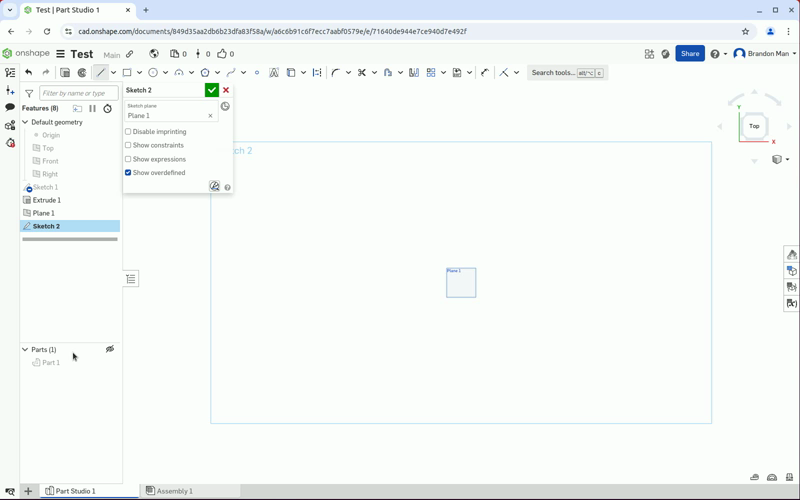
key_down(shift)
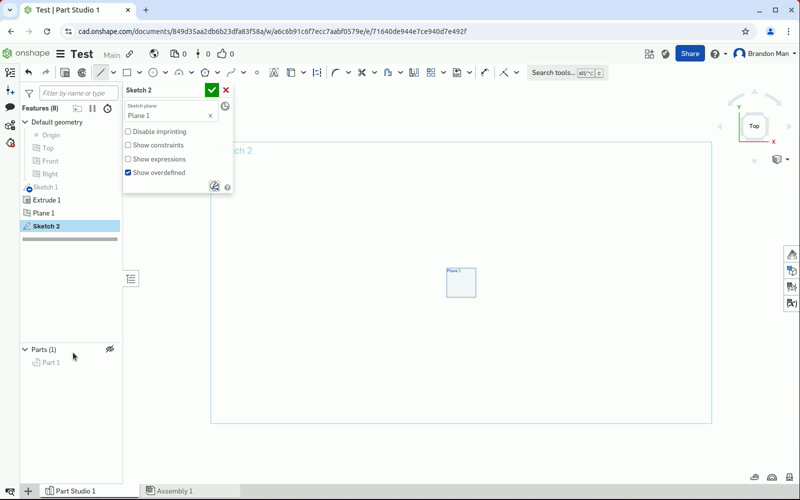
mouse_move(385, 339)
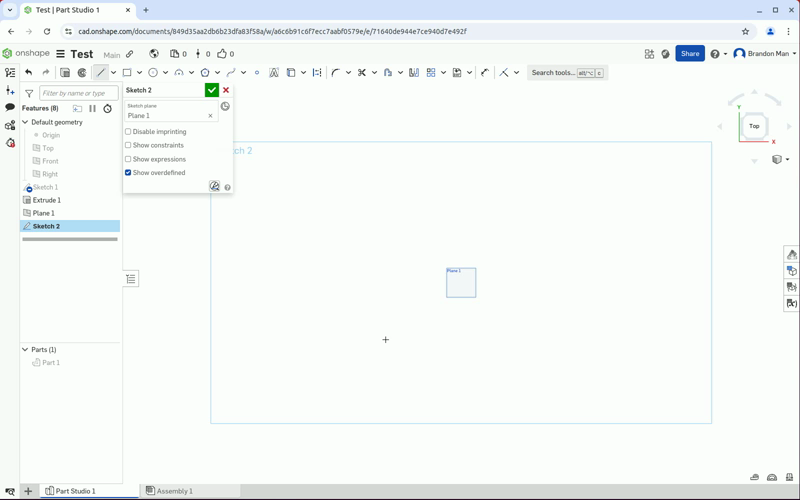
click(385, 339)
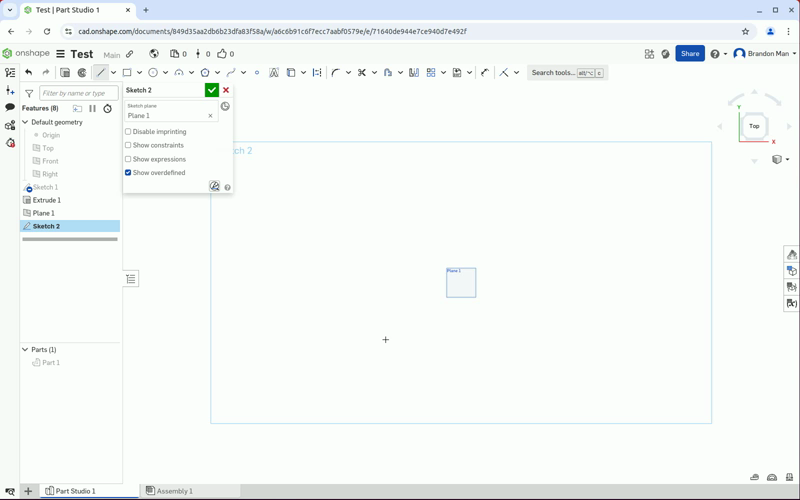
key_up(shift)
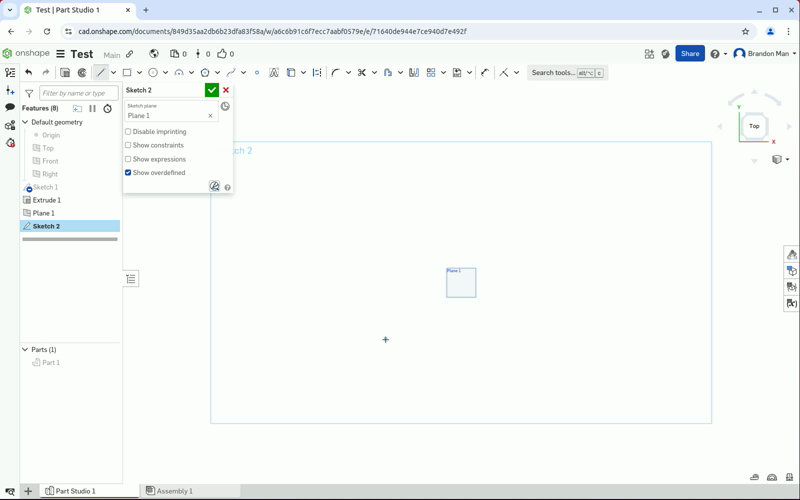
key_down(shift)
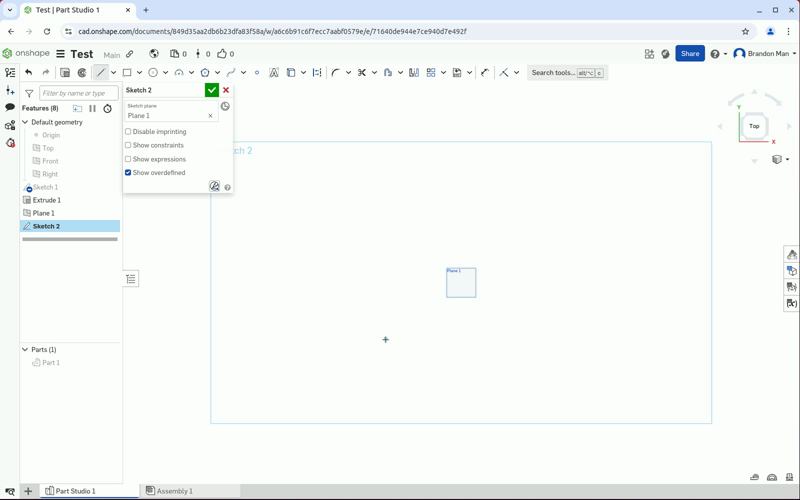
mouse_move(535, 339)
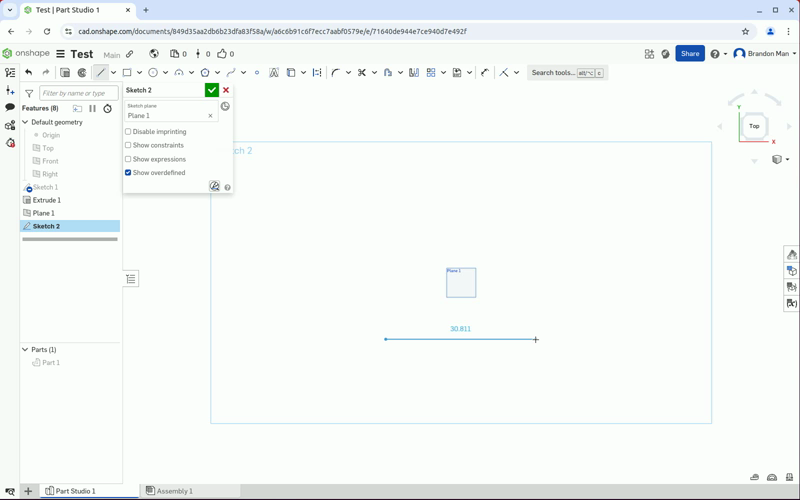
click(535, 339)
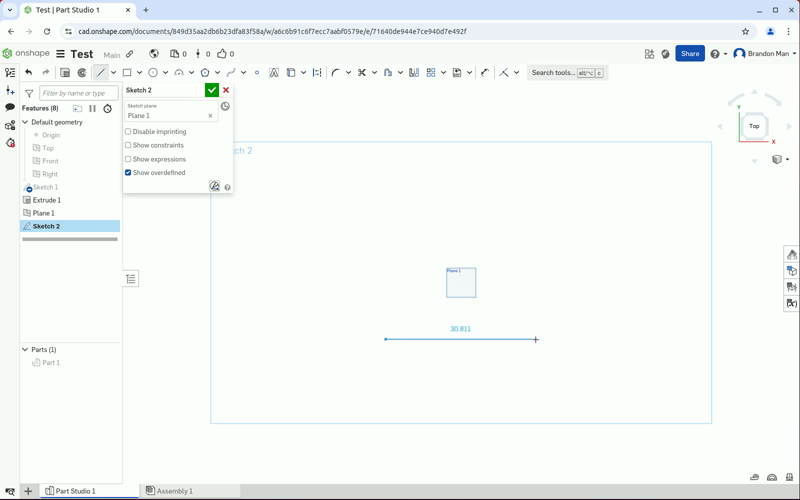
key_up(shift)
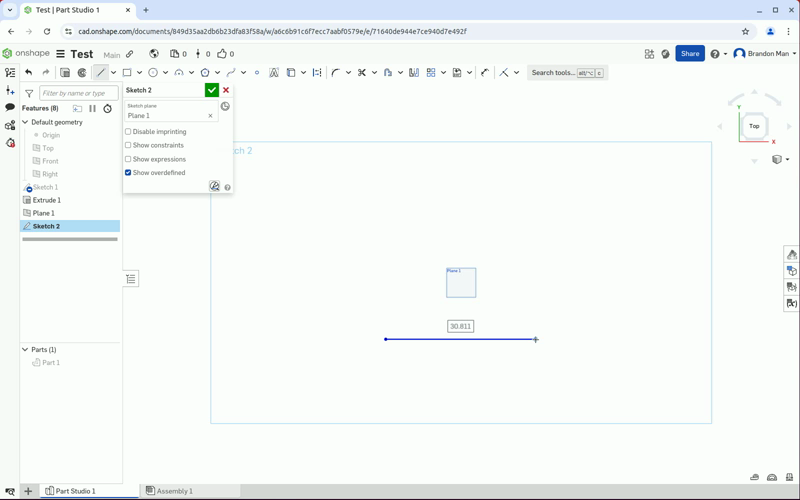
key_down(shift)
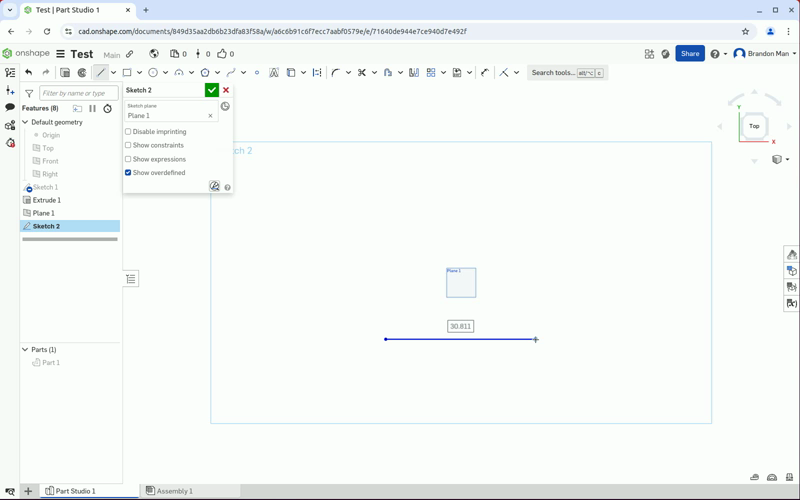
mouse_move(535, 227)
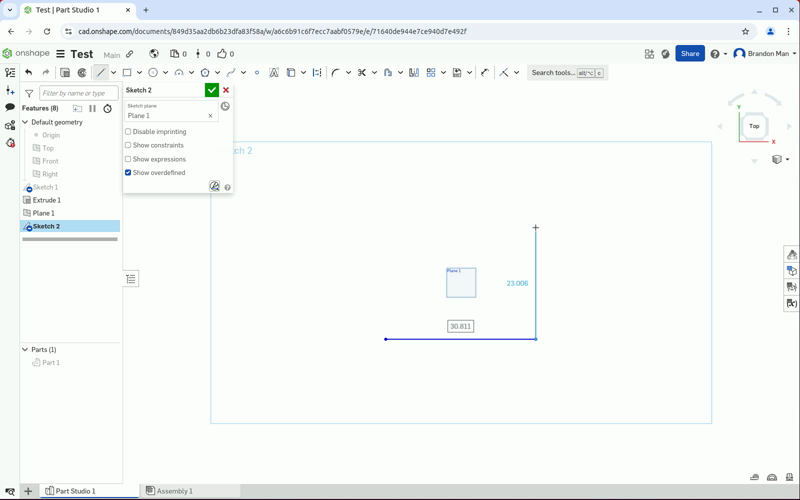
click(535, 227)
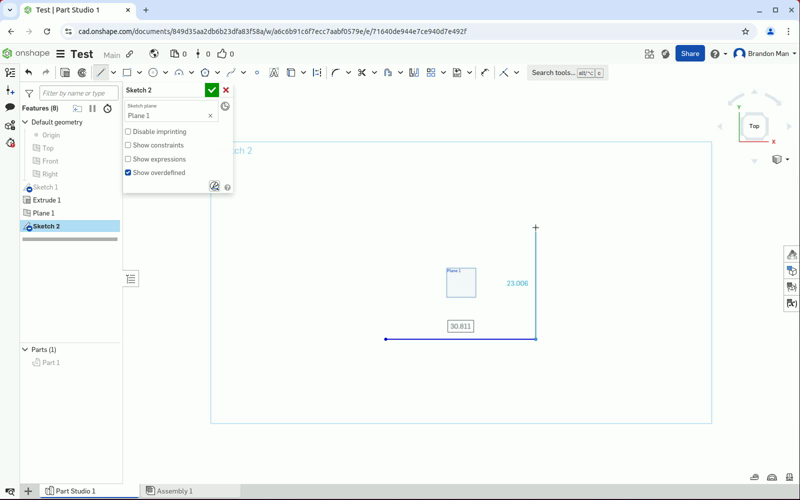
key_up(shift)
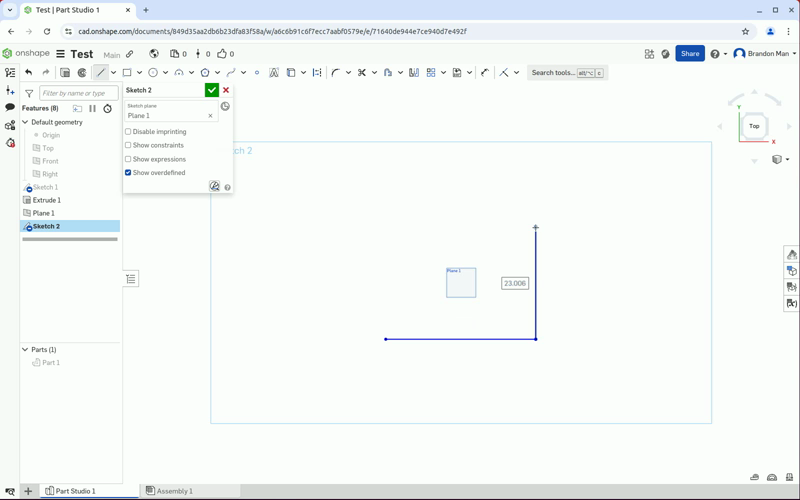
key_down(shift)
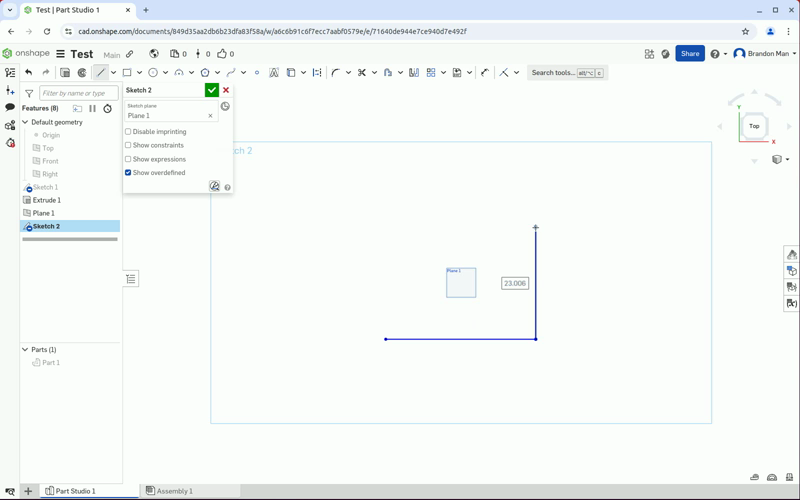
mouse_move(385, 227)
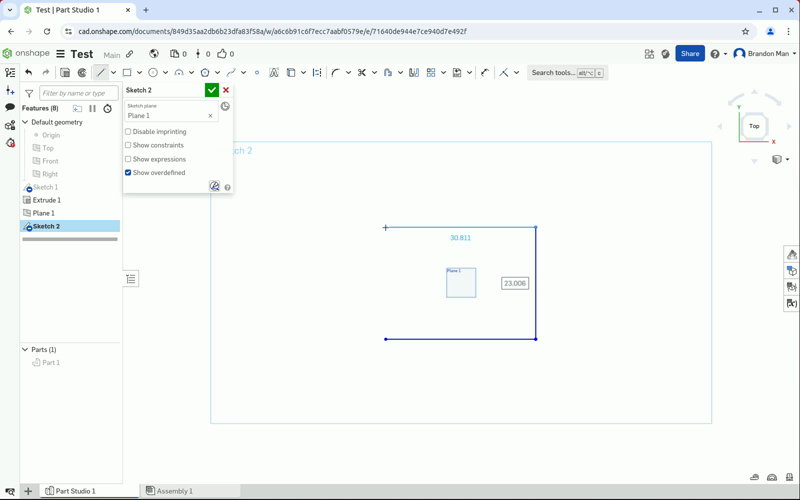
click(385, 227)
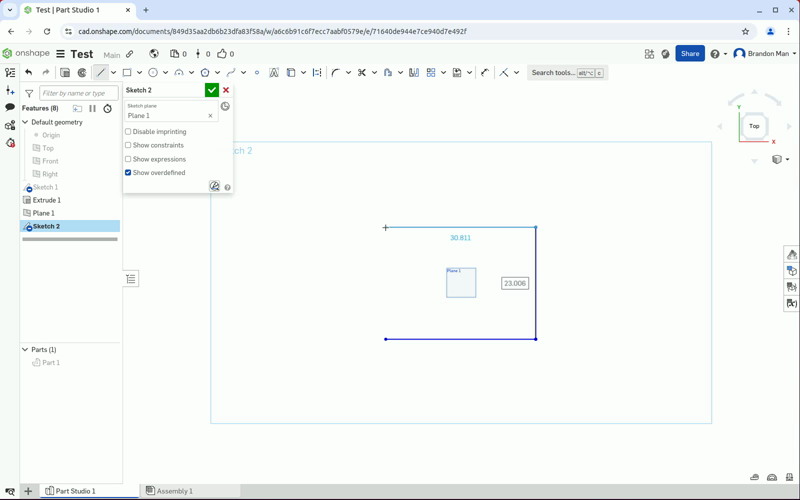
key_up(shift)
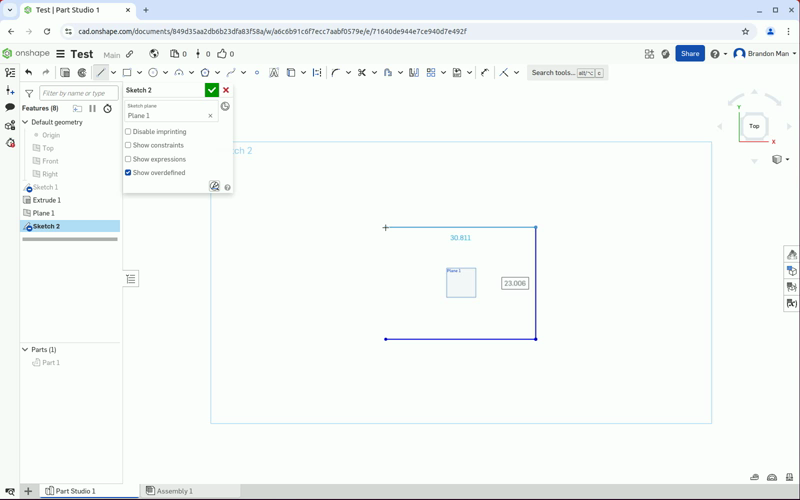
key_down(shift)
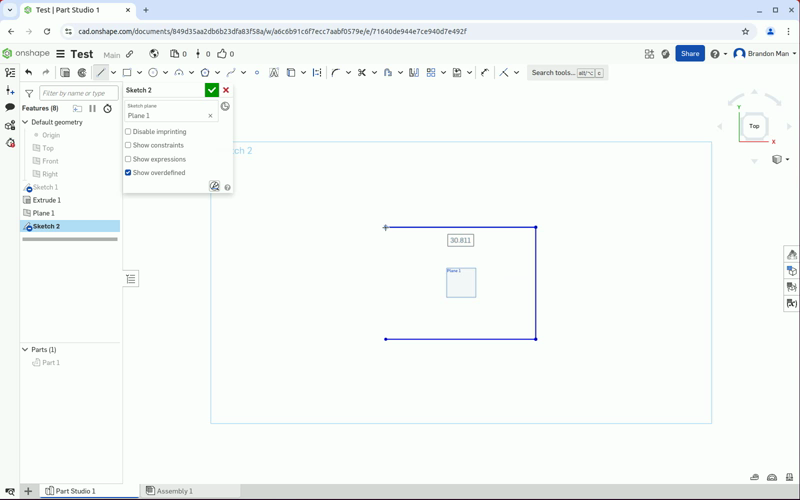
mouse_move(385, 339)
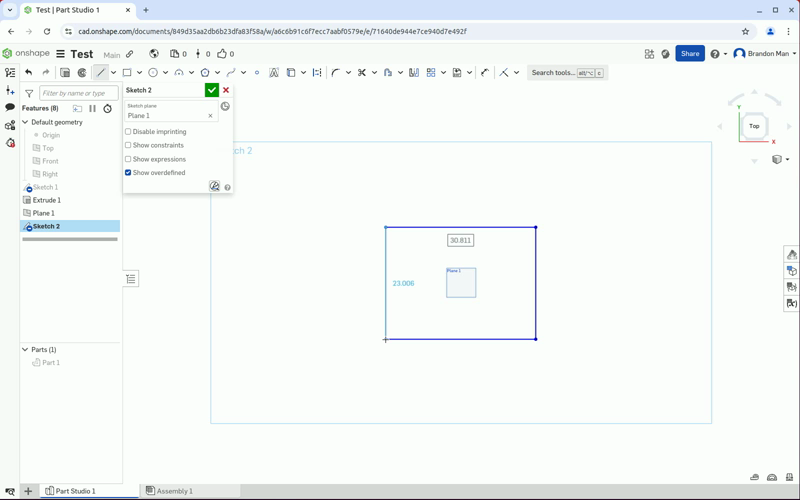
key_up(shift)
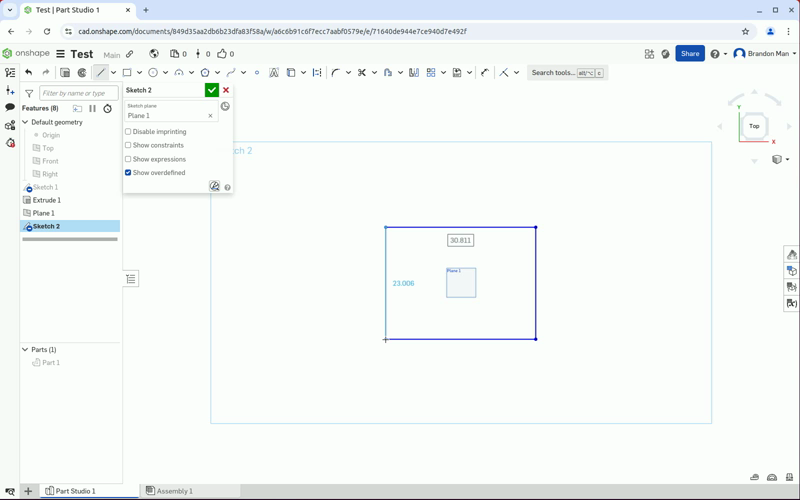
click(385, 339)
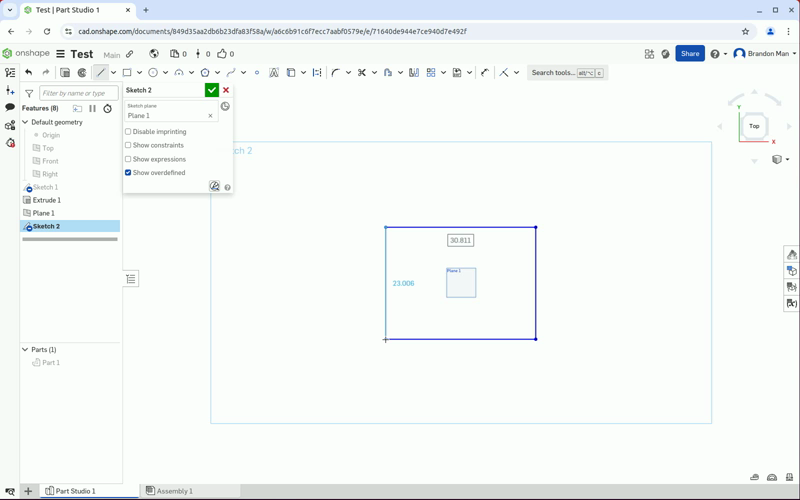
key(esc)
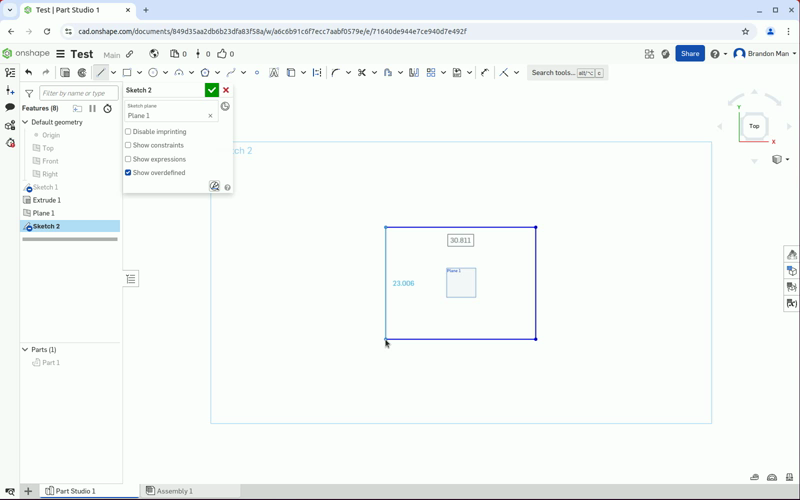
mouse_move(450, 274)
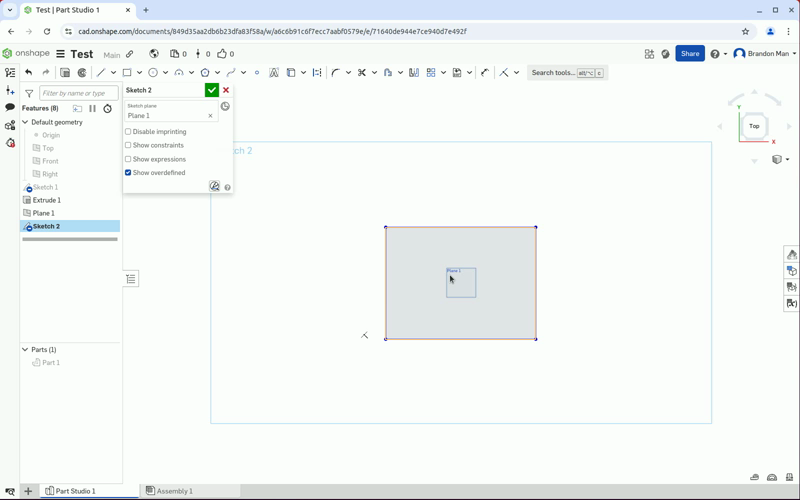
click(450, 274)
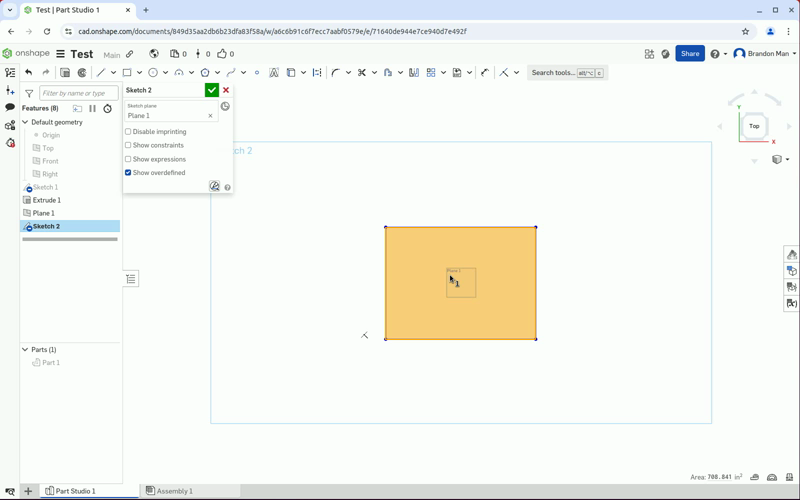
mouse_move(73, 352)
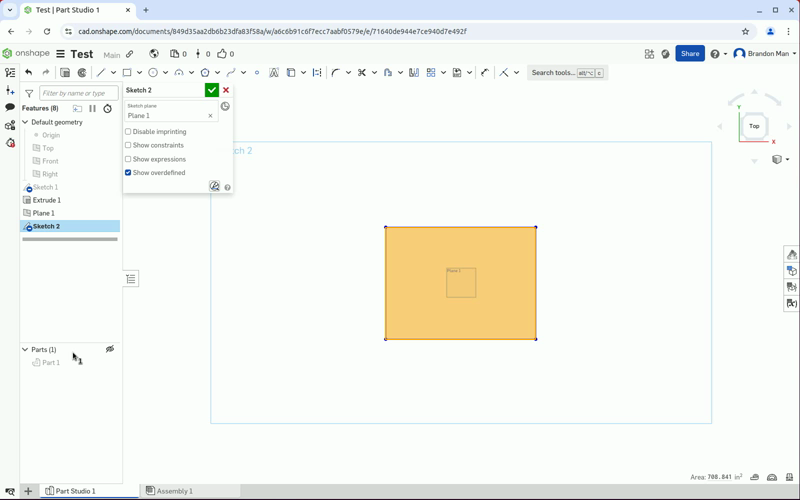
key(shift+y)
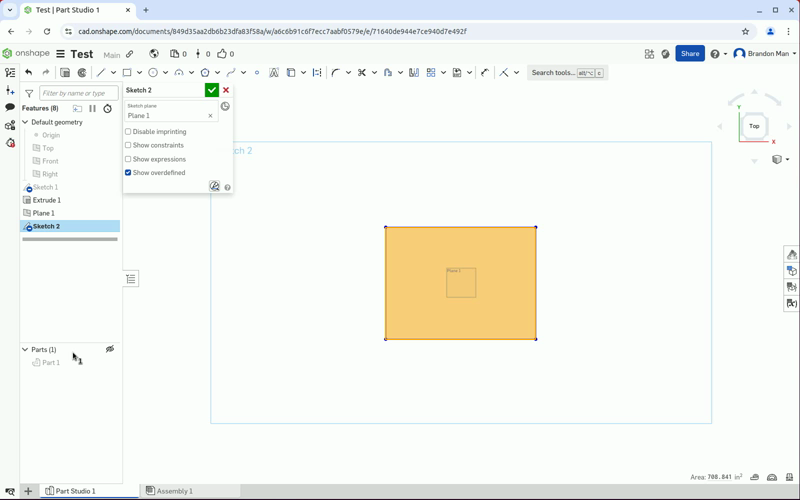
key(shift+e)
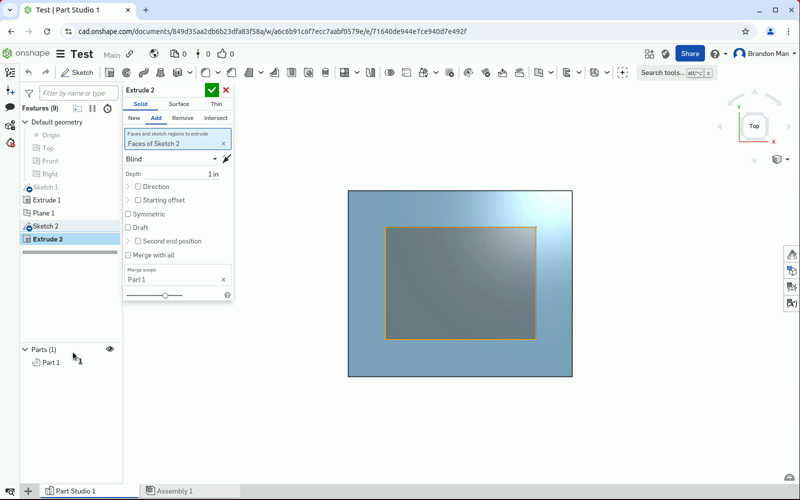
mouse_move(143, 106)
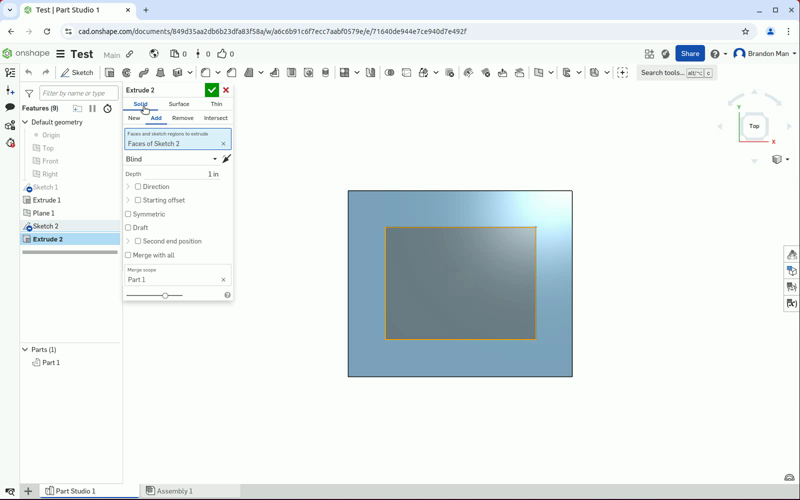
click(143, 106)
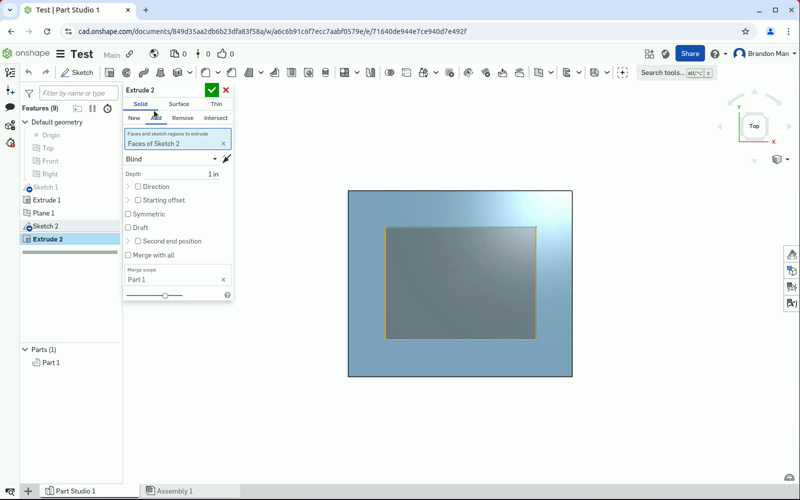
mouse_move(186, 120)
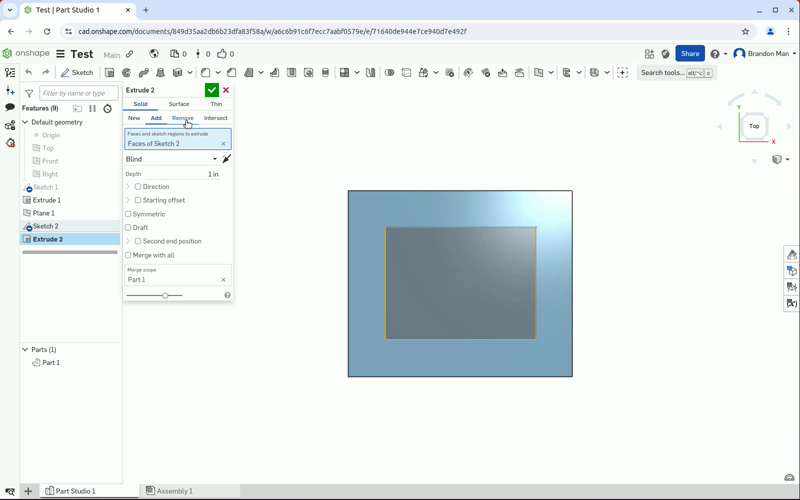
click(186, 120)
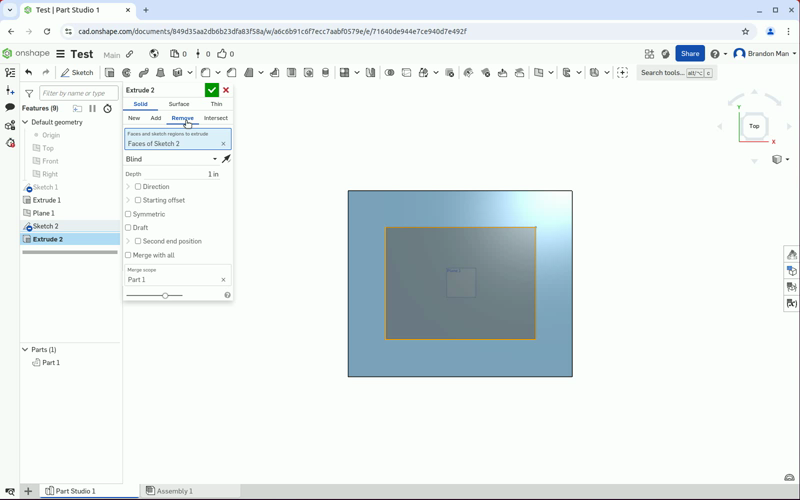
key(tab, 4)
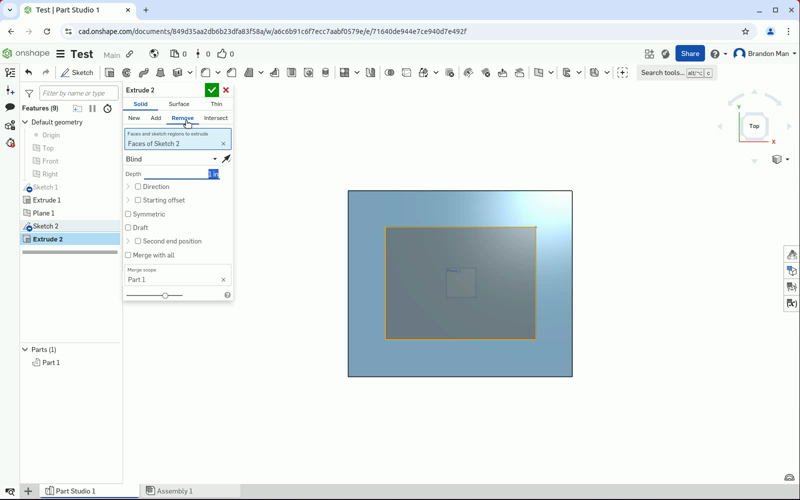
text(30.811)
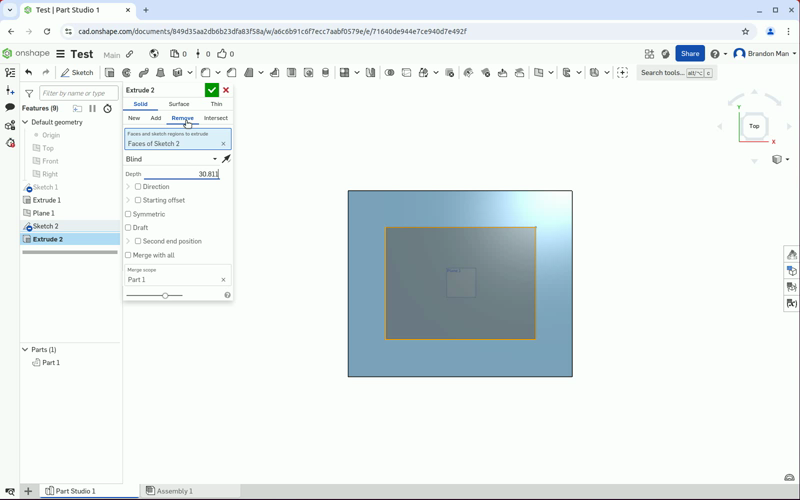
key(tab, 6)
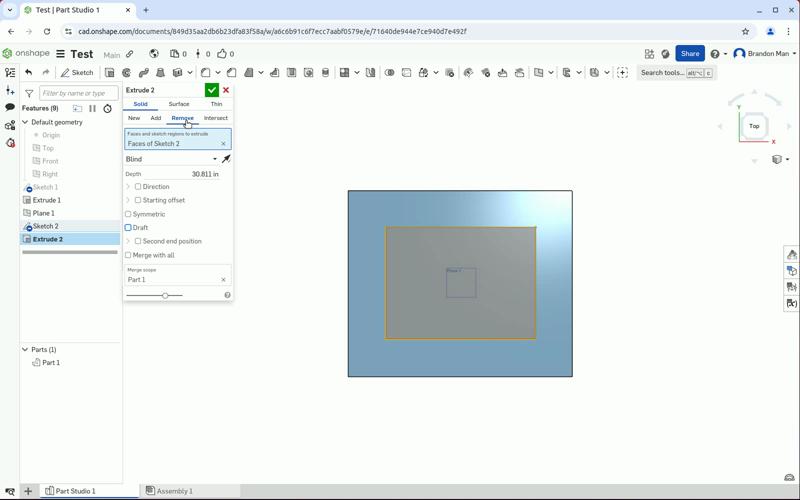
key(space)
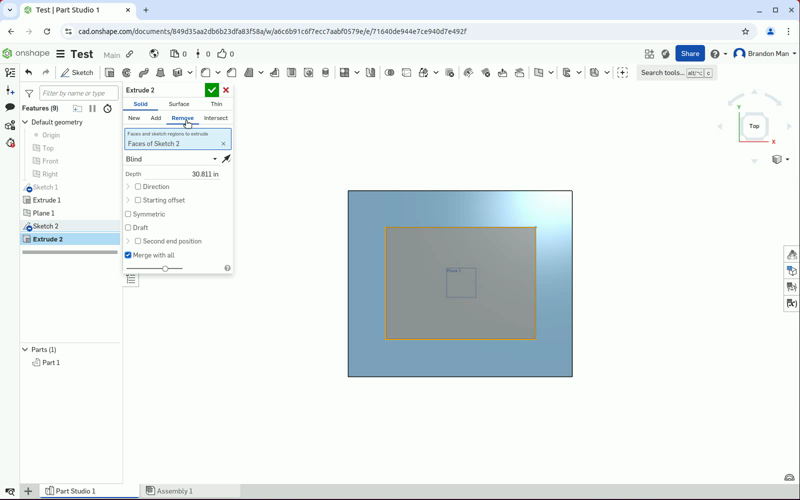
key(enter)
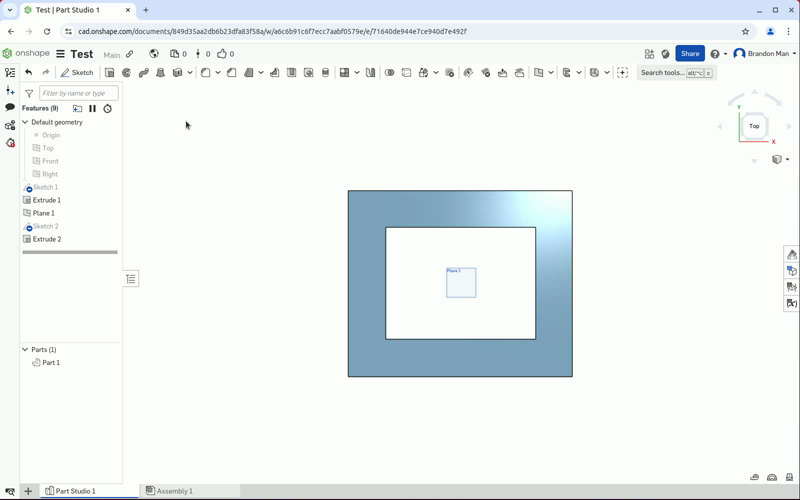
key(shift+h)
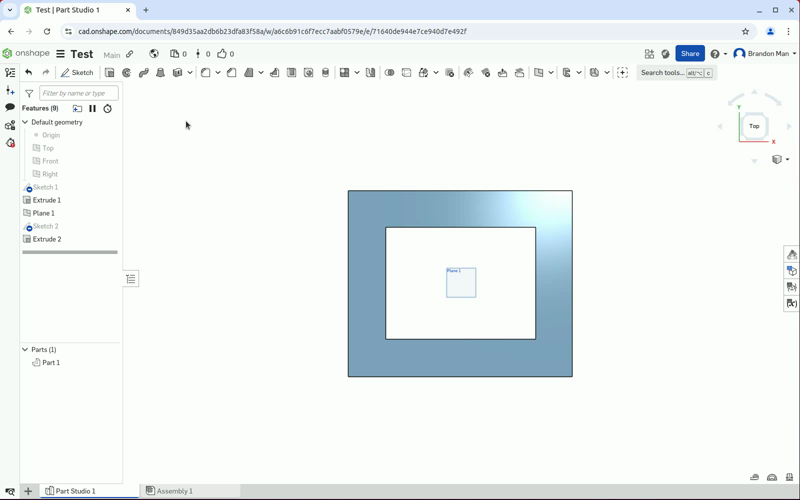
key(shift+h)
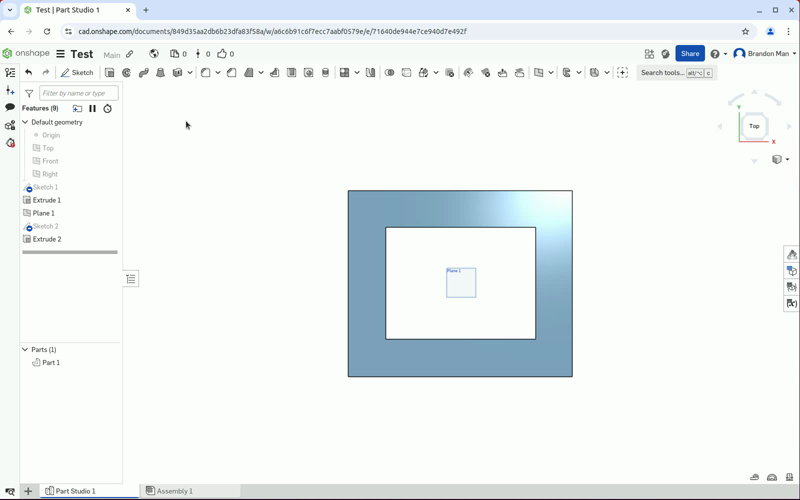
key(shift+7)
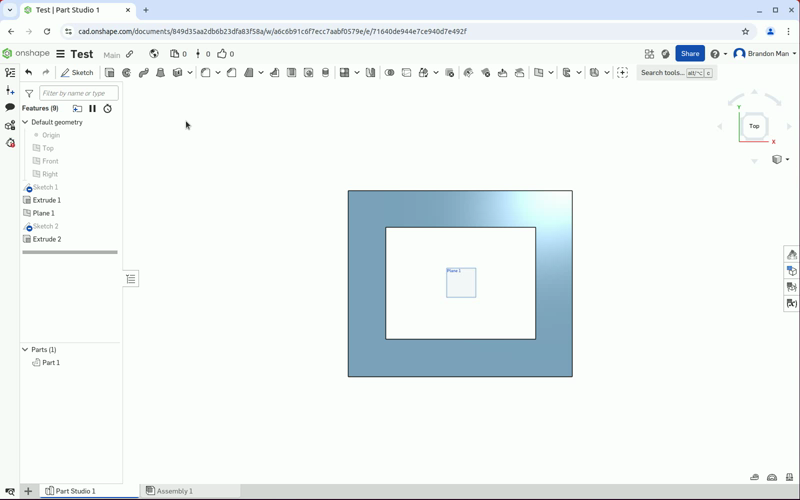
key(up, 3)
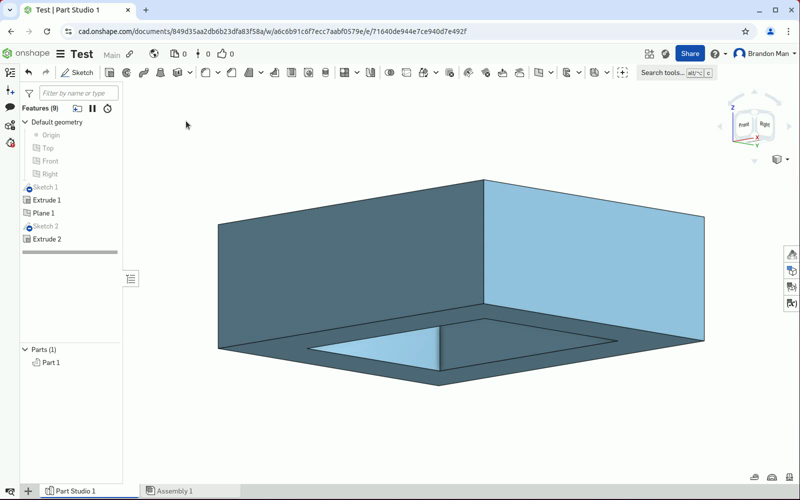
key(left, 3)
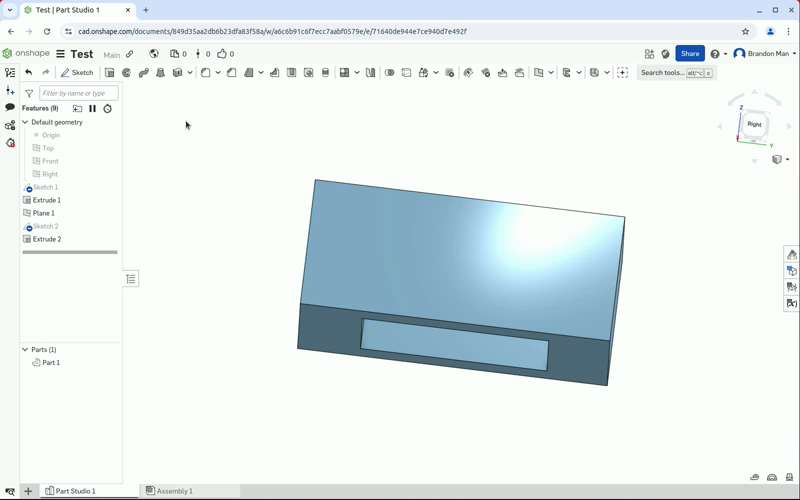
key(right, 3)
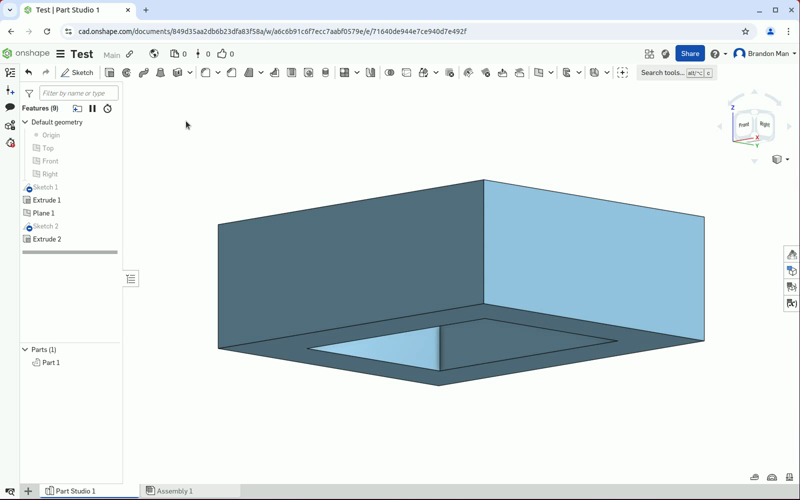
key(down, 3)
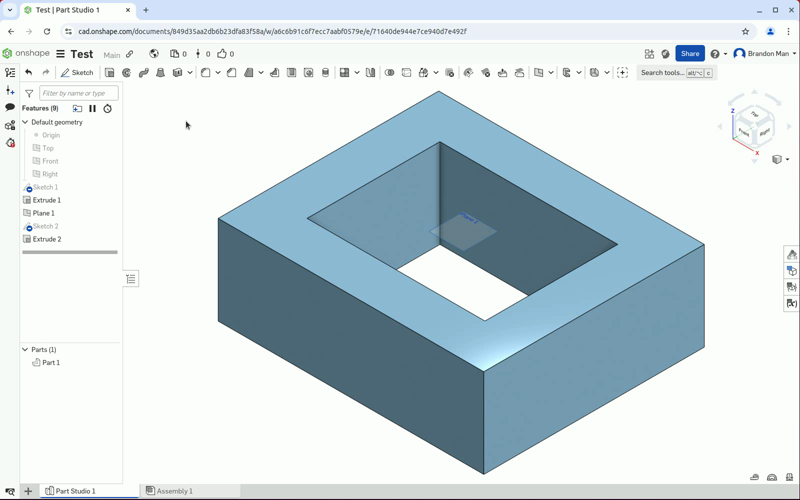
mouse_move(73, 189)
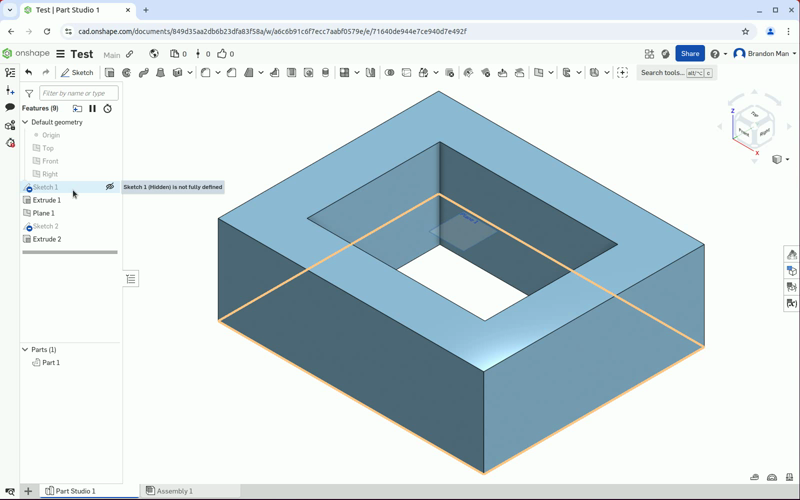
click(73, 189)